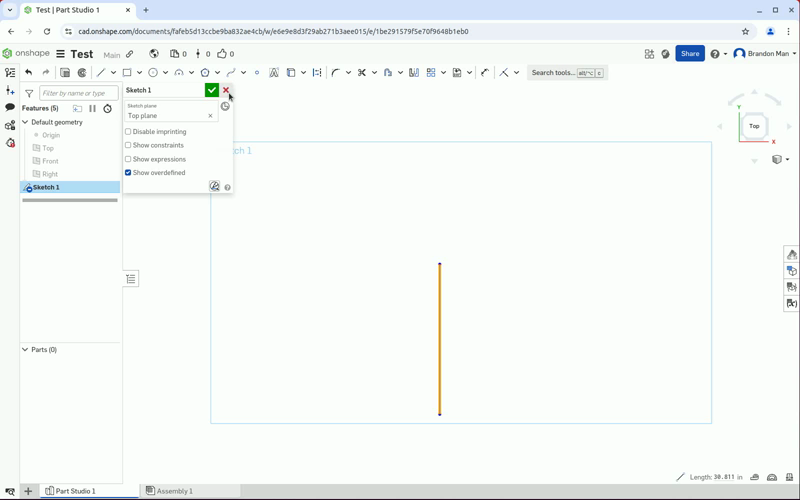
key(shift+h)
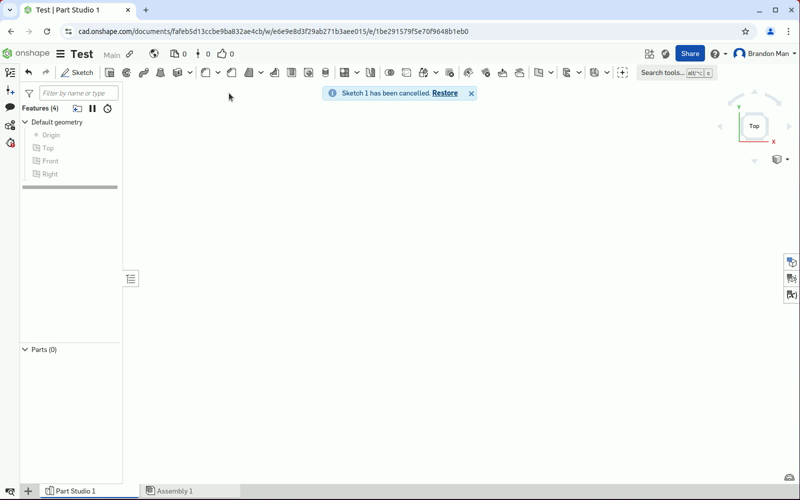
mouse_move(73, 352)
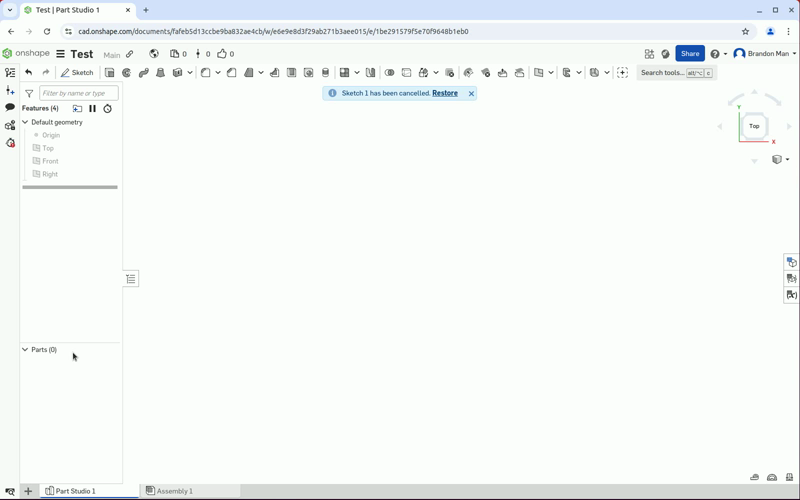
key(y)
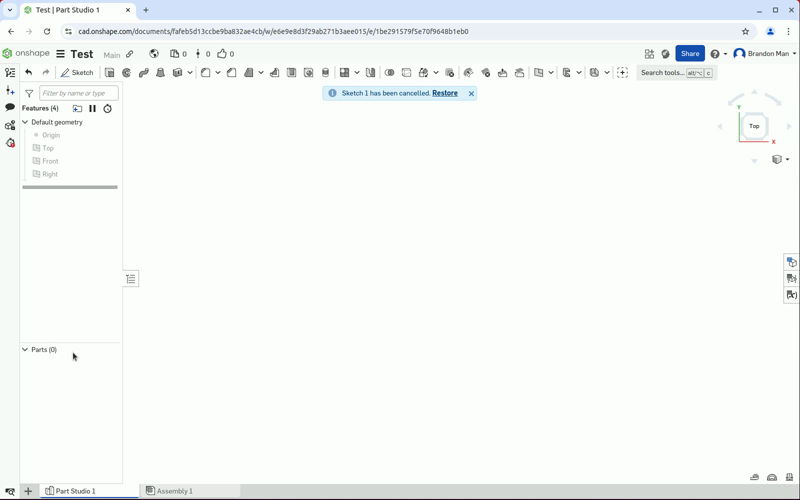
key(shift+p)
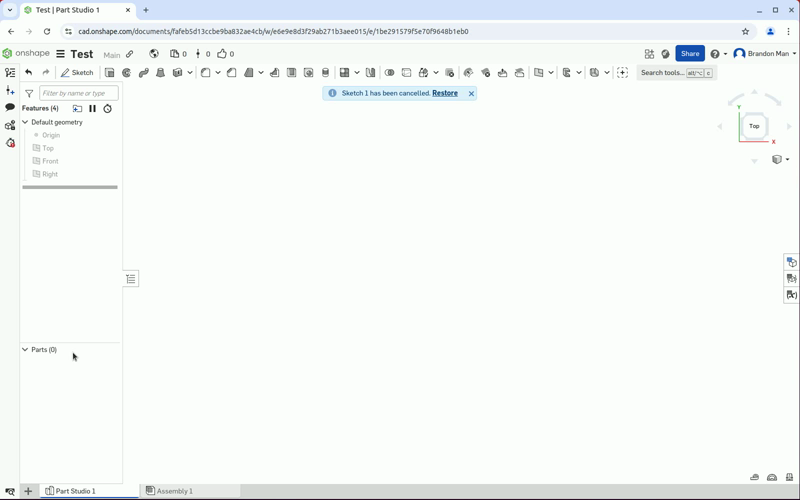
key(space)
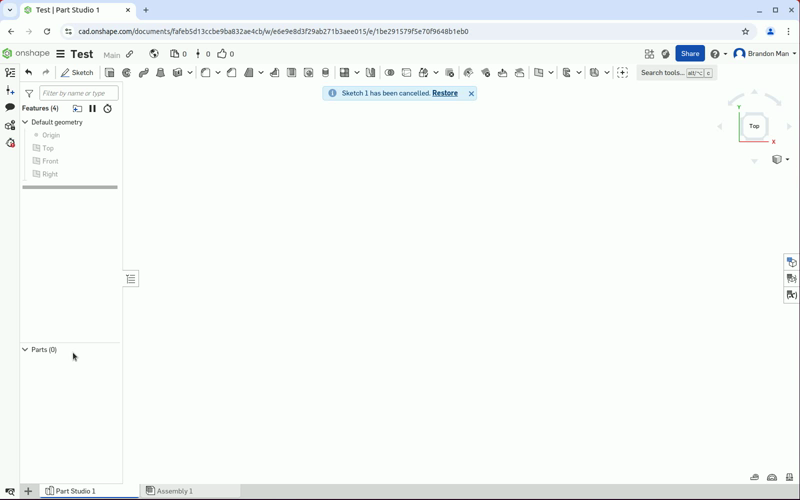
key_down(shift)
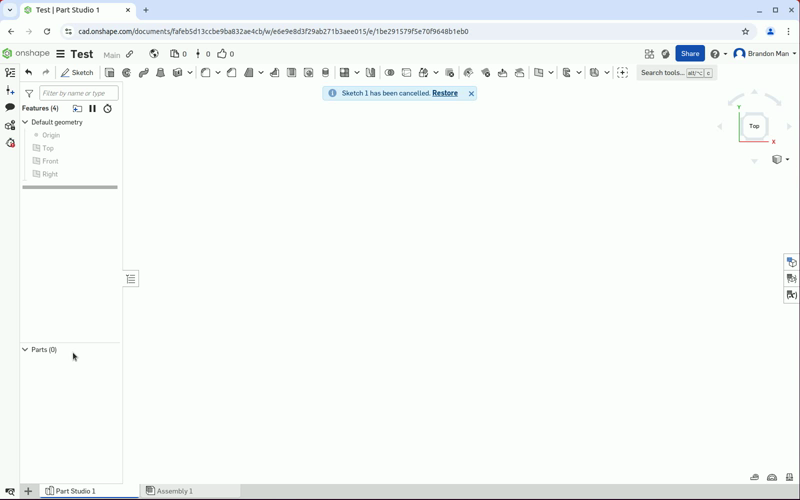
key(up)
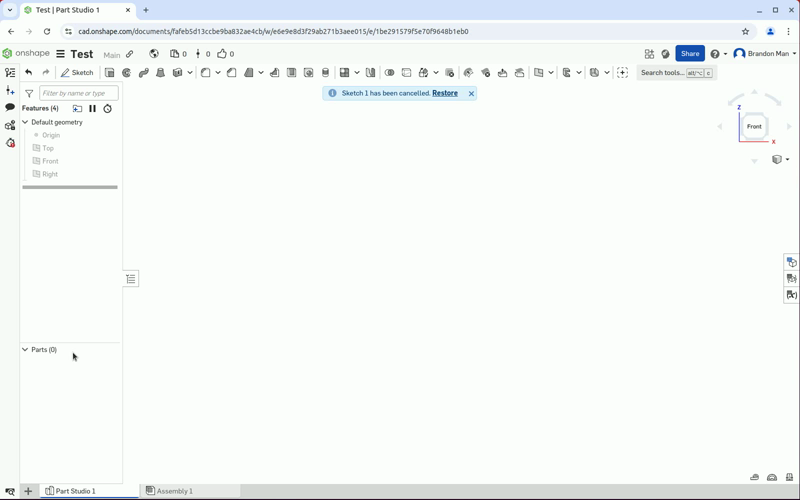
key_up(shift)
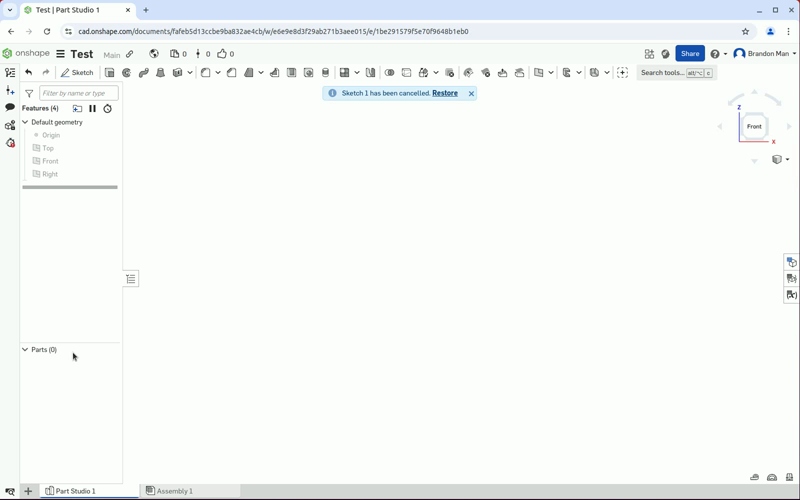
mouse_move(73, 352)
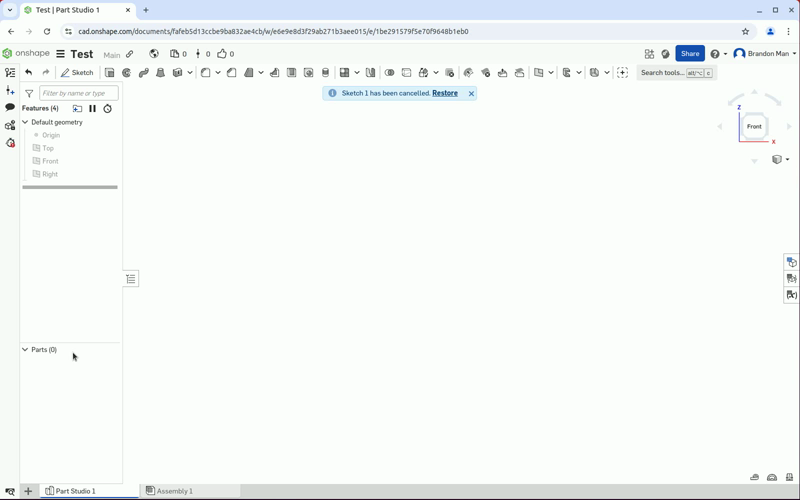
key(shift+y)
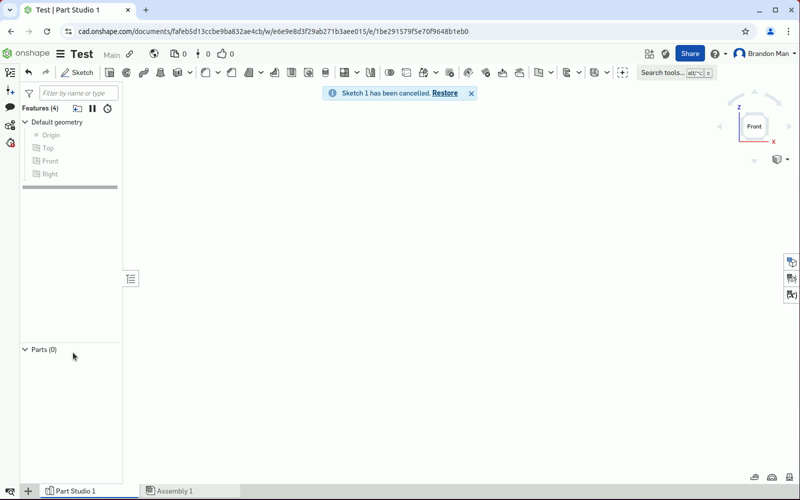
key(shift+s)
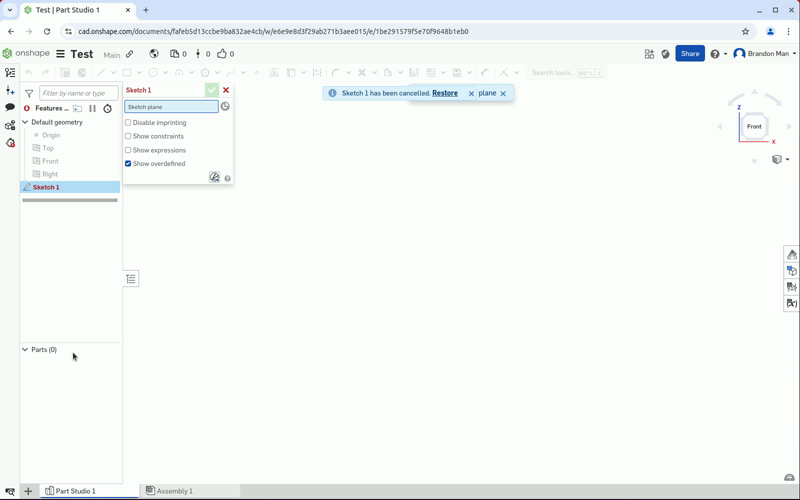
mouse_move(73, 163)
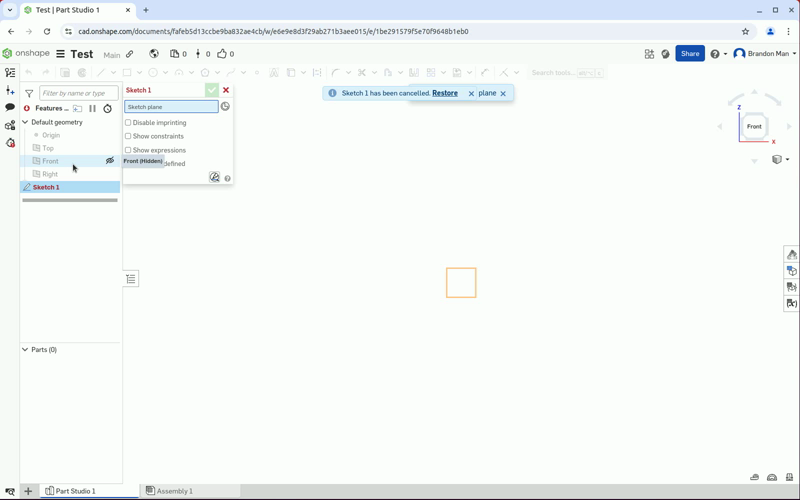
click(73, 163)
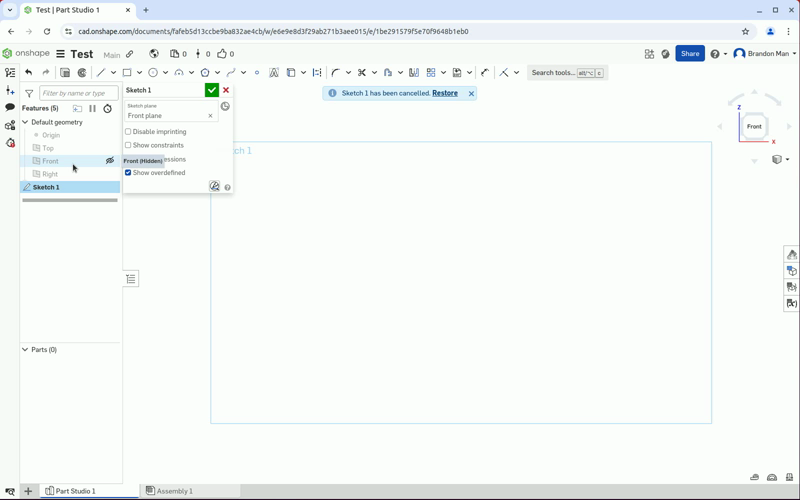
mouse_move(73, 352)
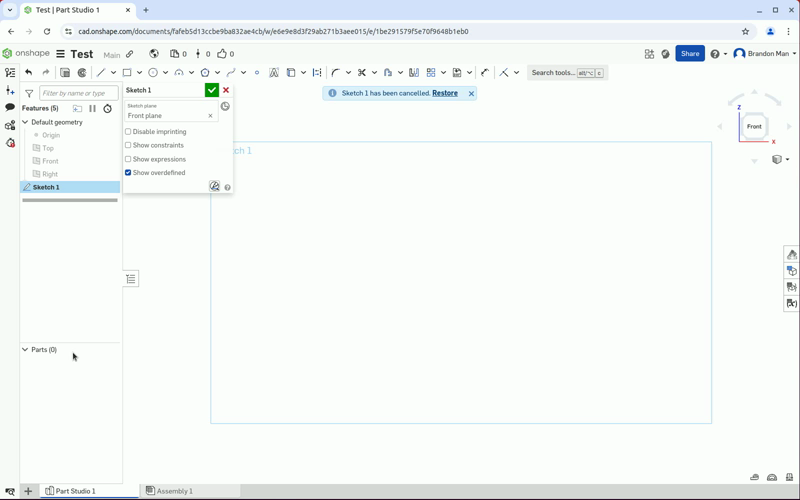
key(y)
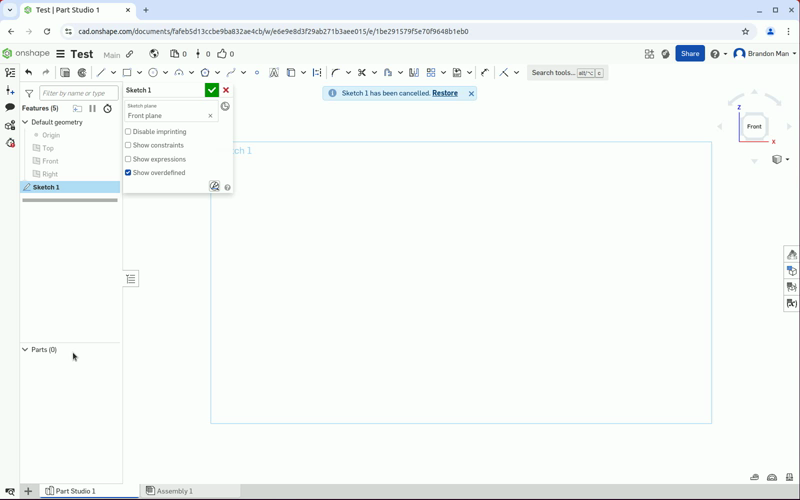
key(l)
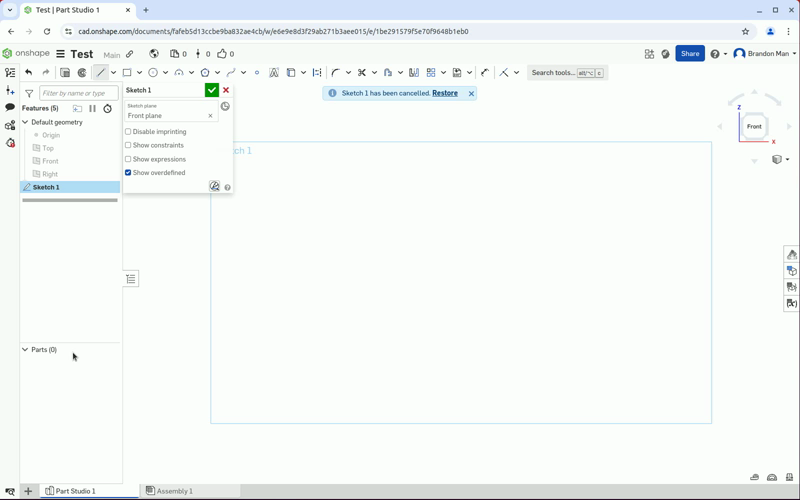
key_down(shift)
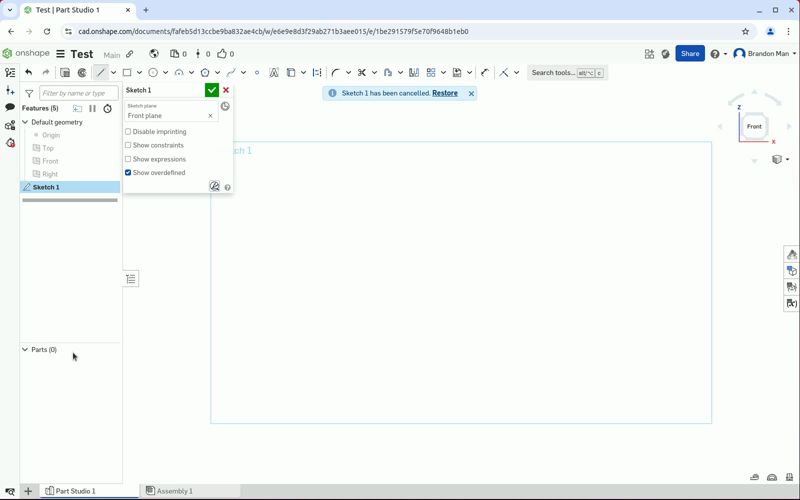
mouse_move(348, 282)
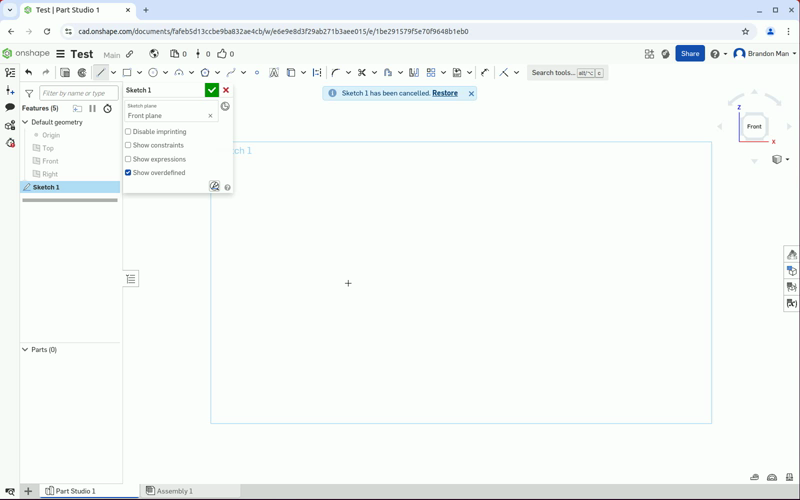
click(348, 282)
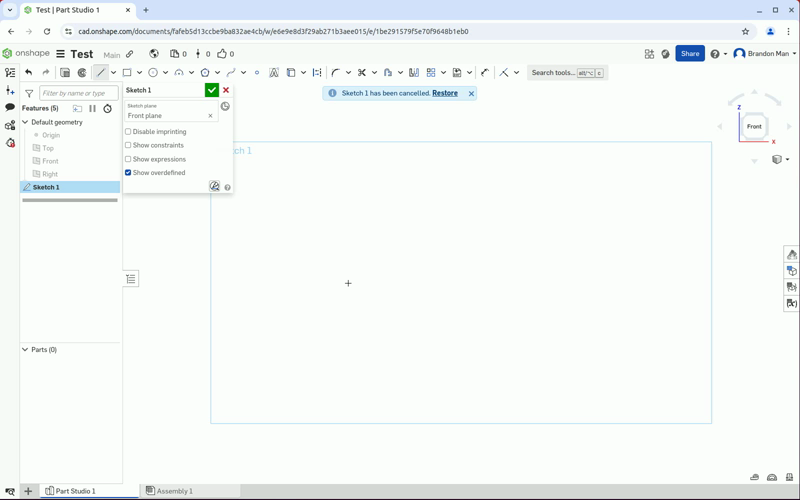
key_up(shift)
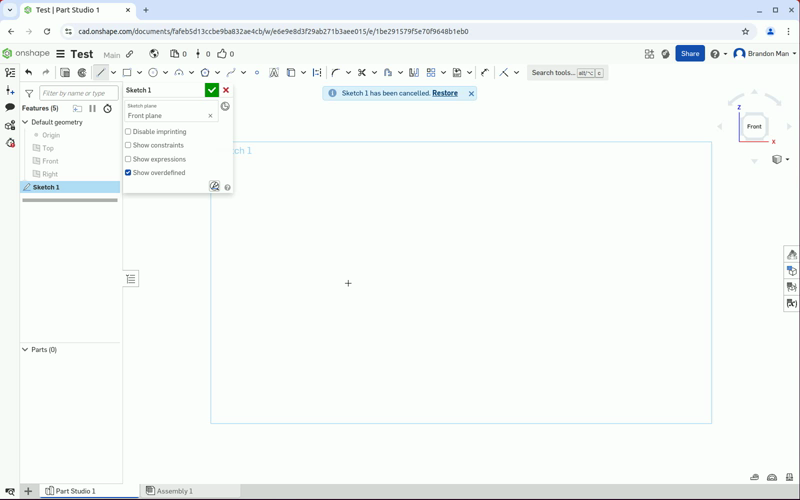
key_down(shift)
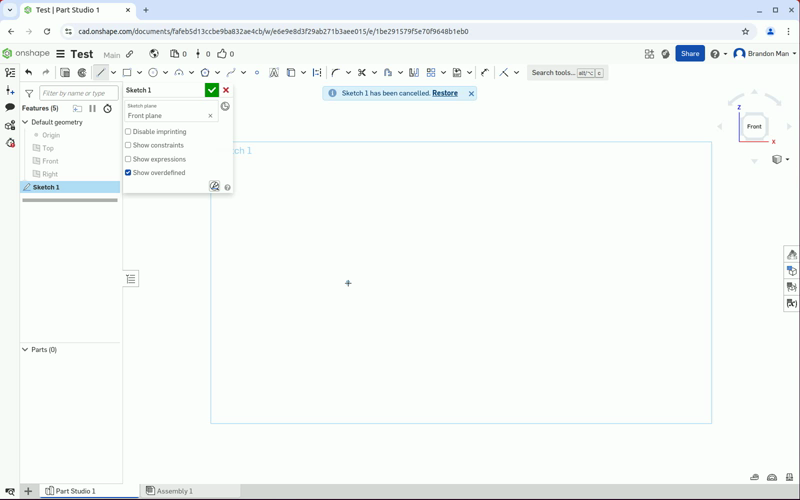
mouse_move(518, 282)
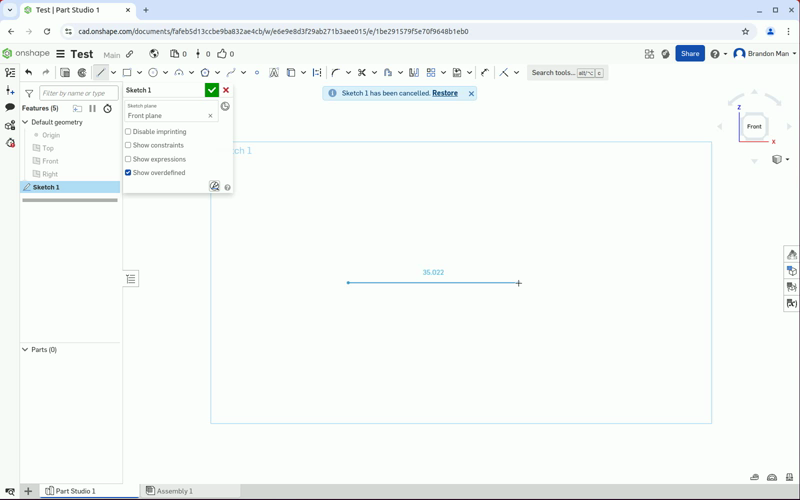
click(518, 282)
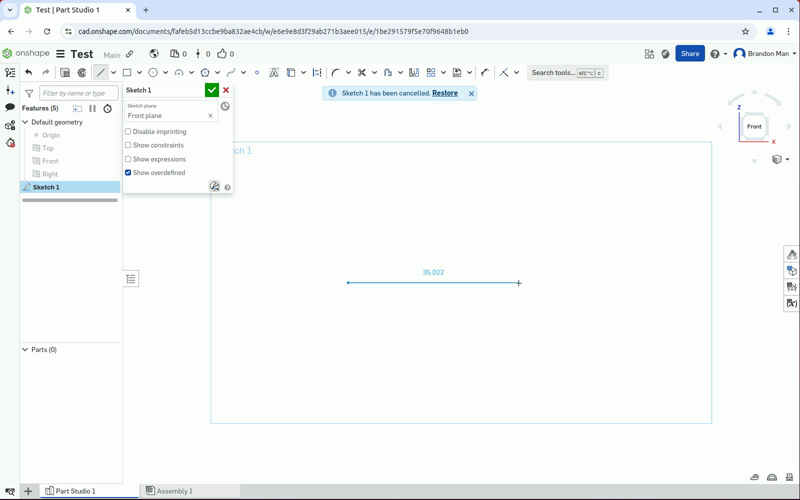
key_up(shift)
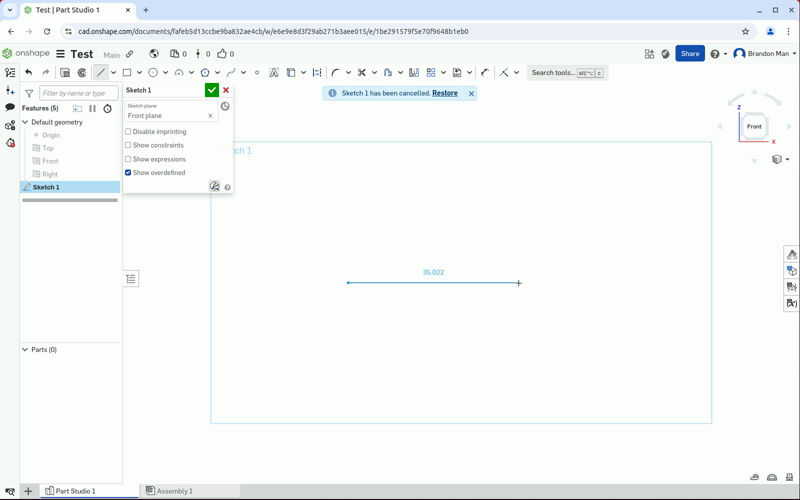
key_down(shift)
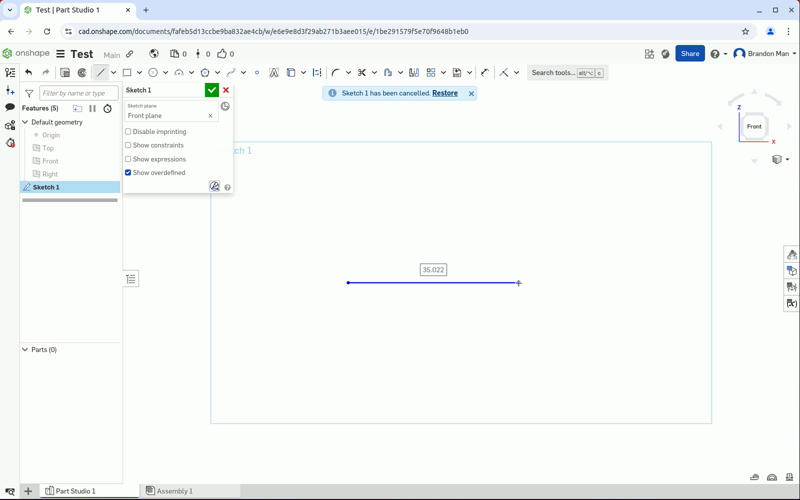
mouse_move(348, 255)
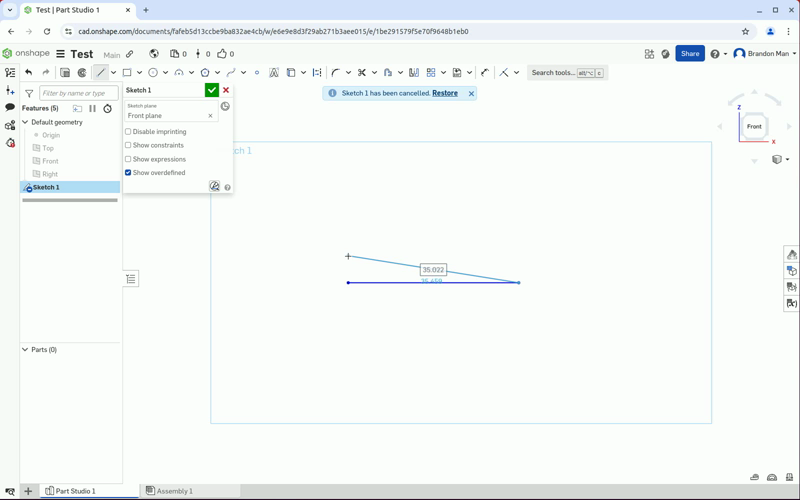
click(348, 255)
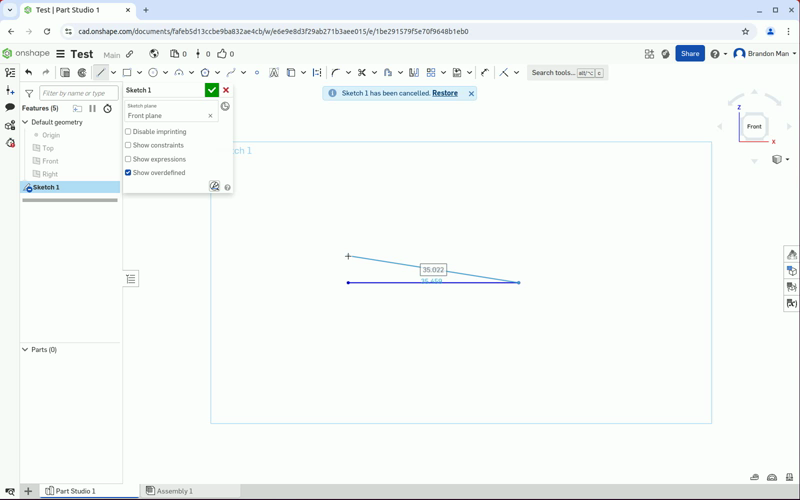
key_up(shift)
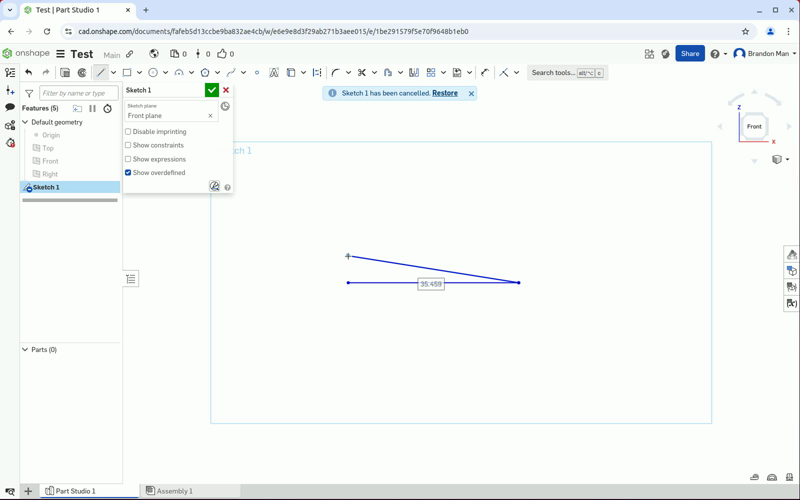
mouse_move(378, 255)
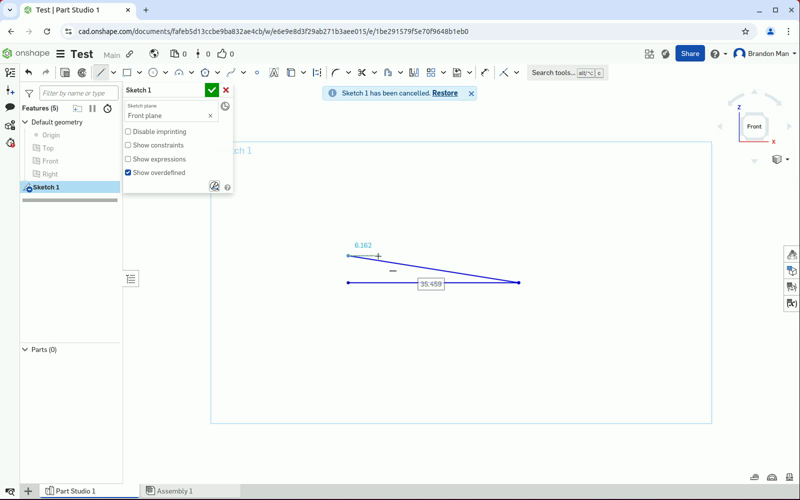
key_down(shift)
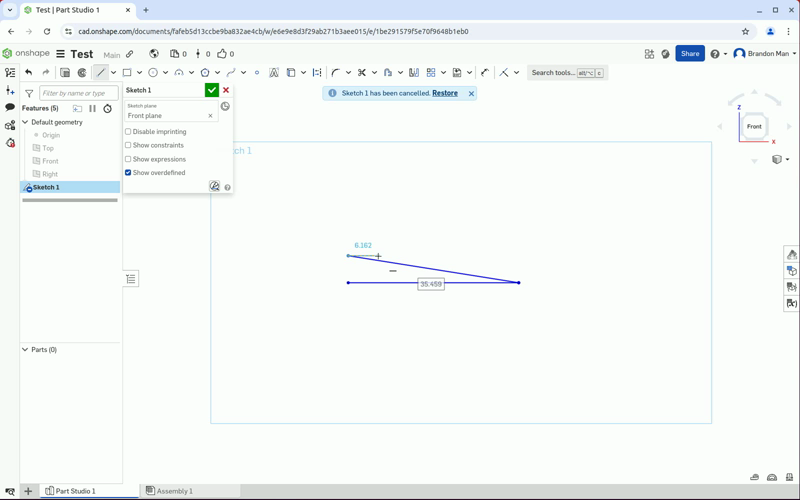
mouse_move(348, 282)
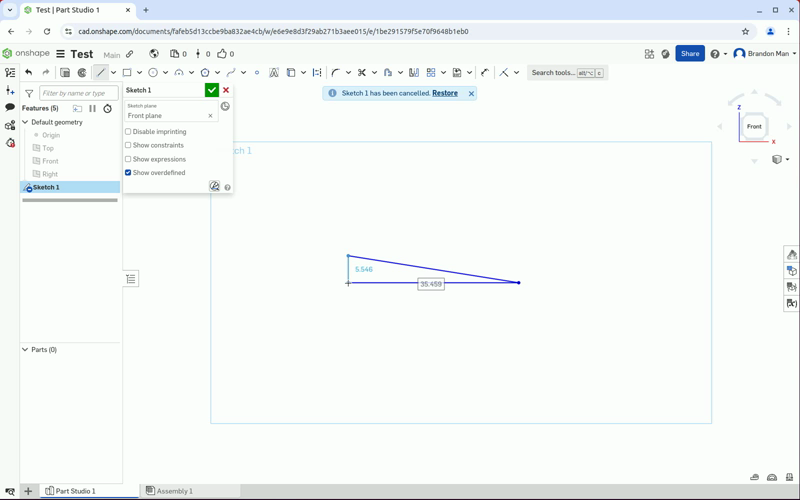
key_up(shift)
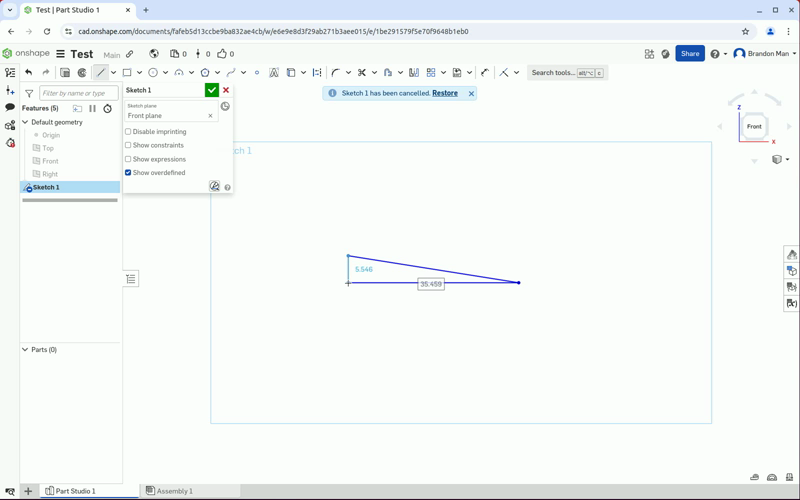
click(348, 282)
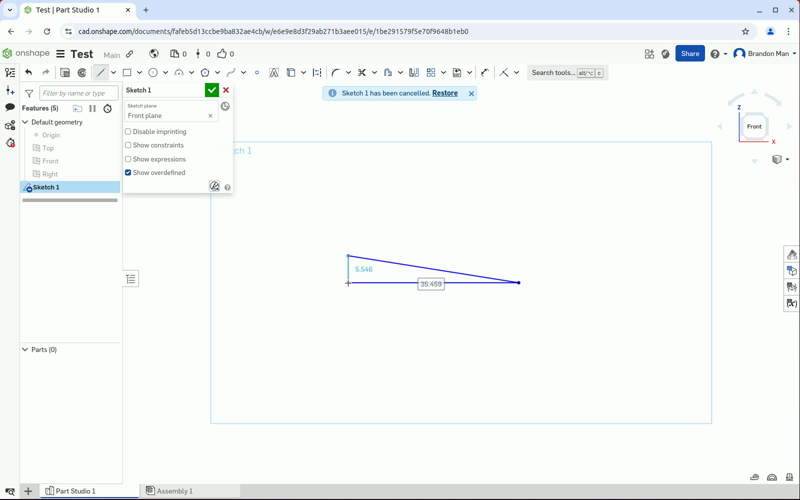
key(esc)
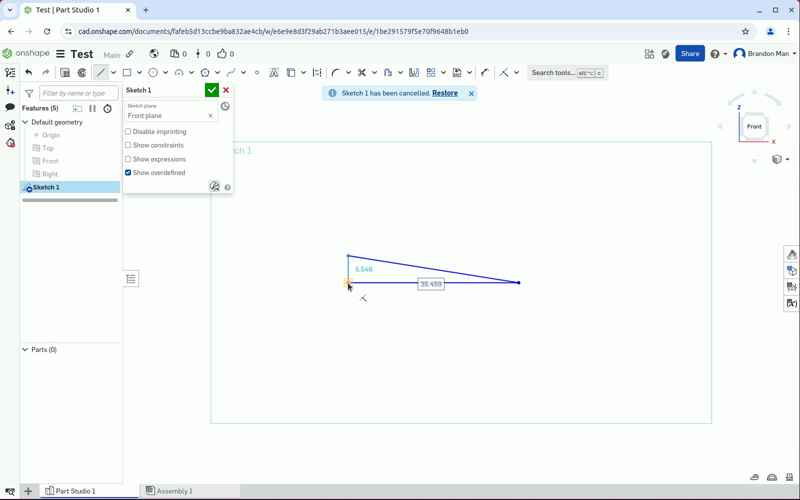
key(c)
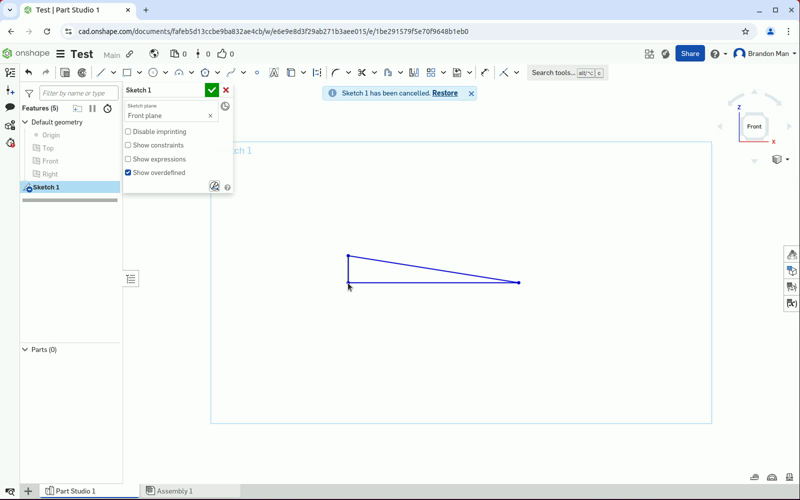
key_down(shift)
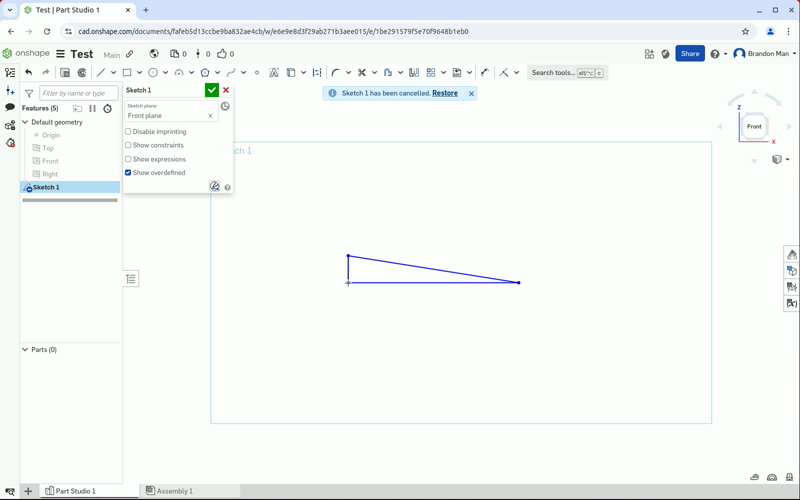
mouse_move(359, 279)
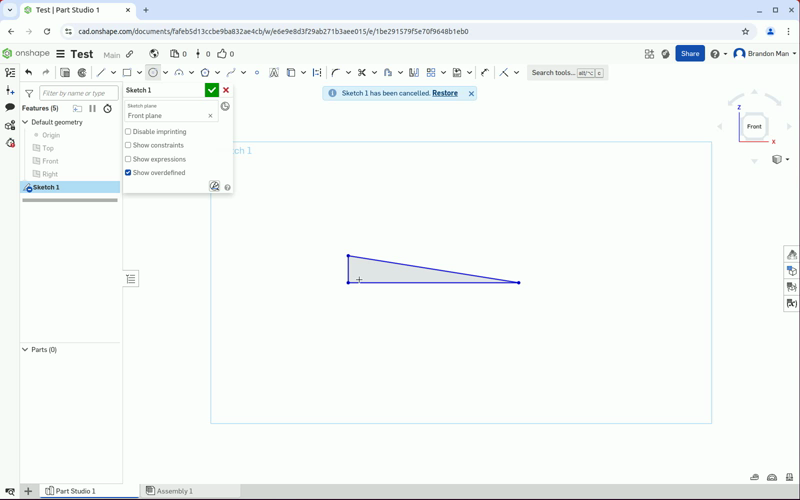
click(359, 279)
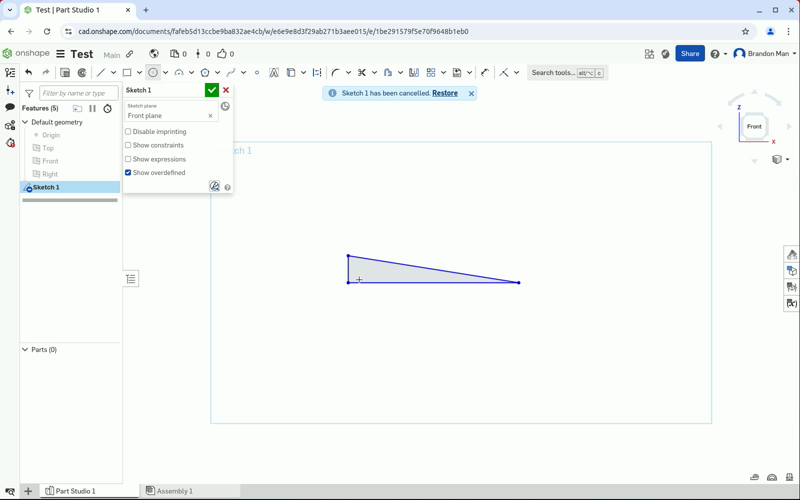
key_up(shift)
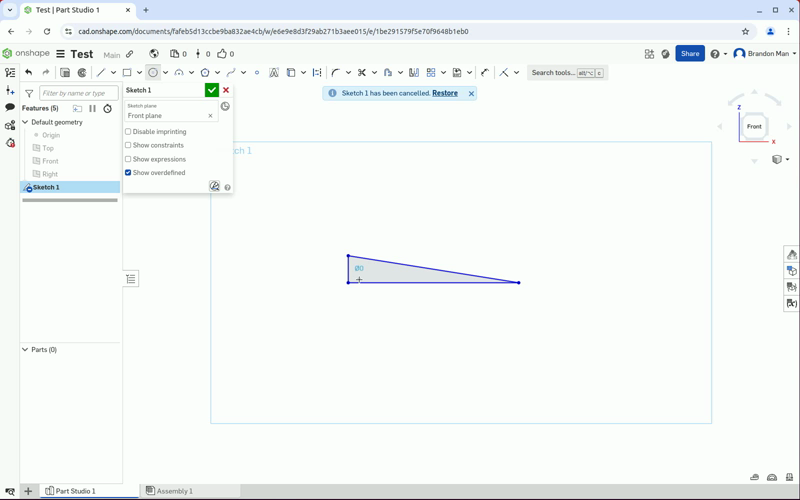
mouse_move(360, 279)
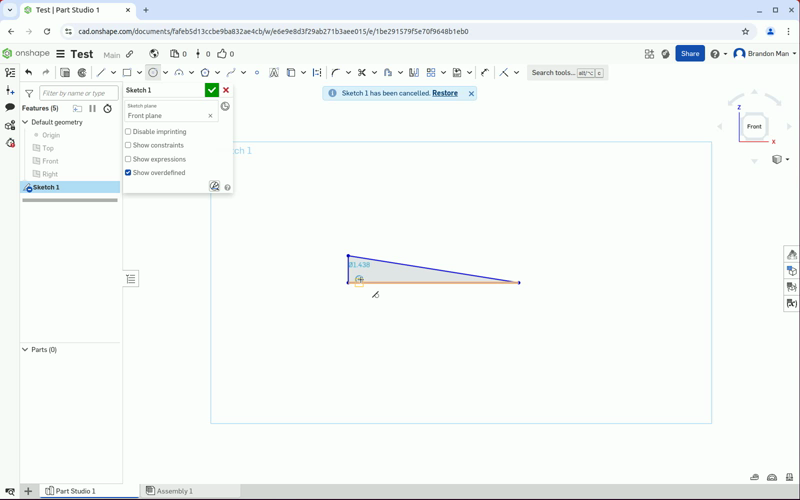
scroll(6)
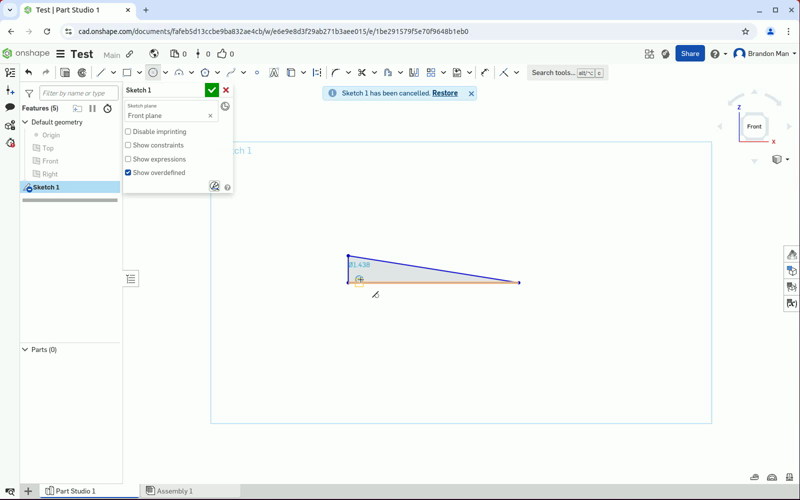
scroll(6)
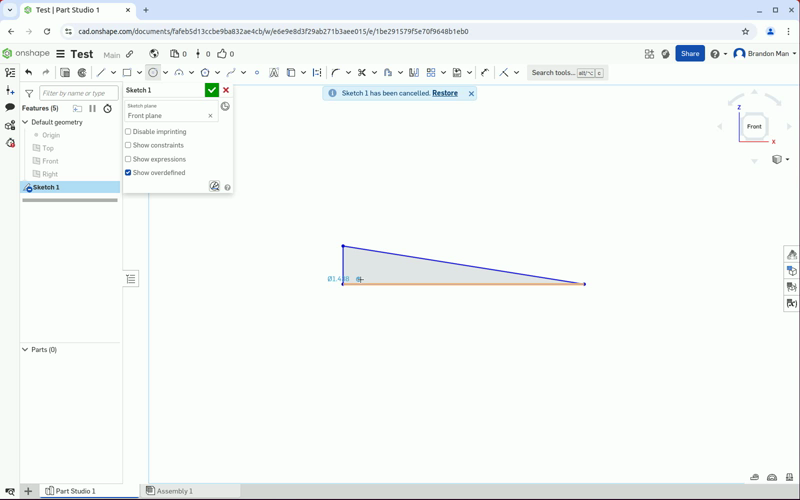
scroll(6)
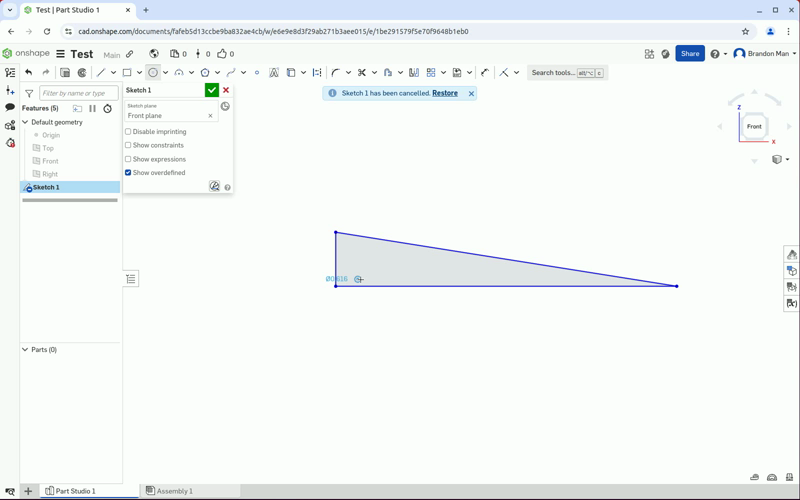
scroll(6)
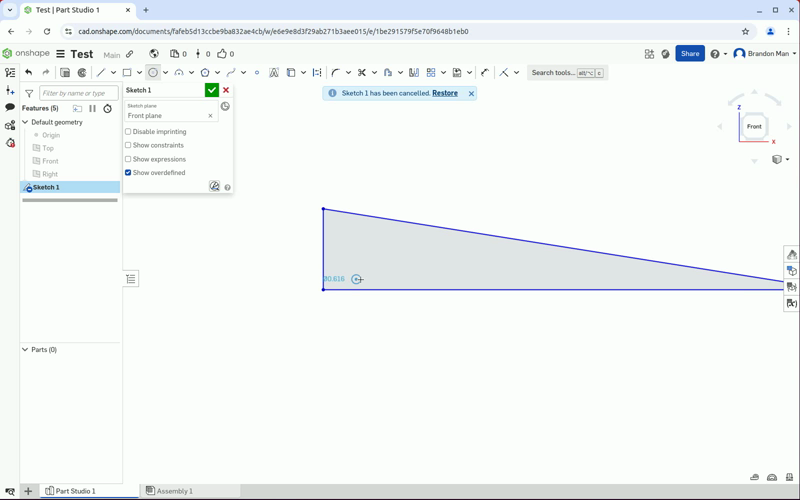
scroll(6)
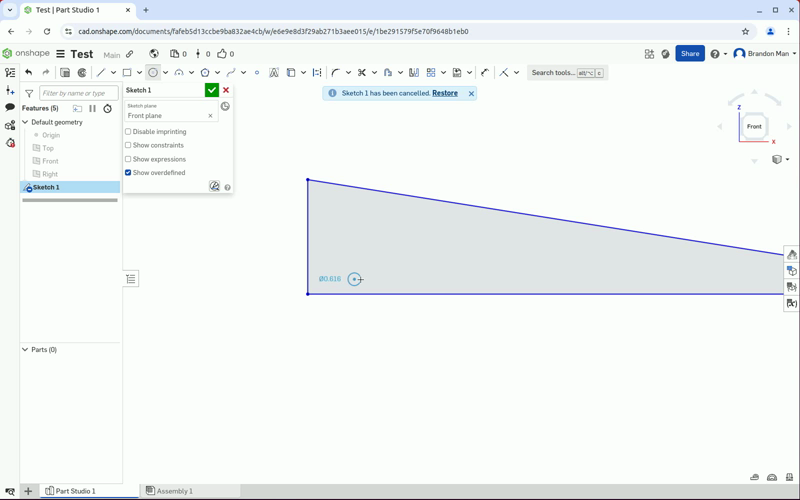
scroll(6)
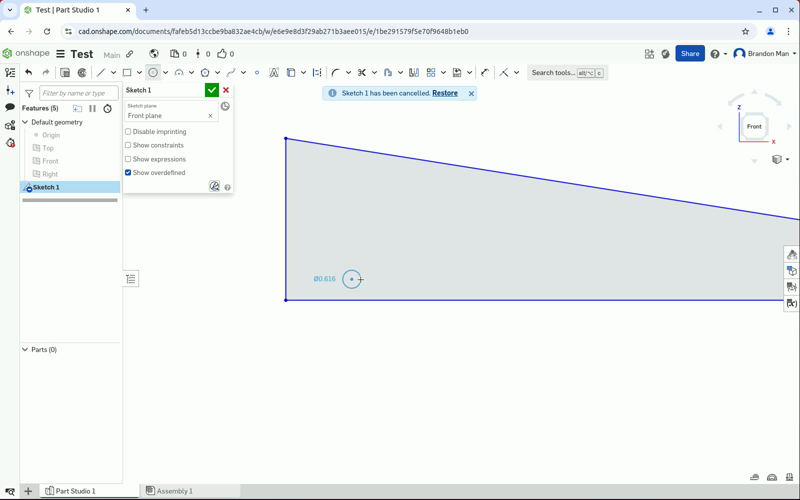
scroll(6)
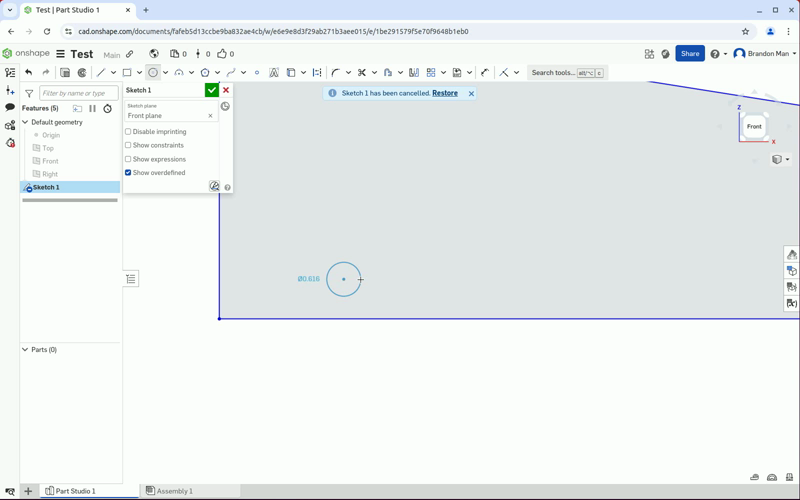
click(360, 279)
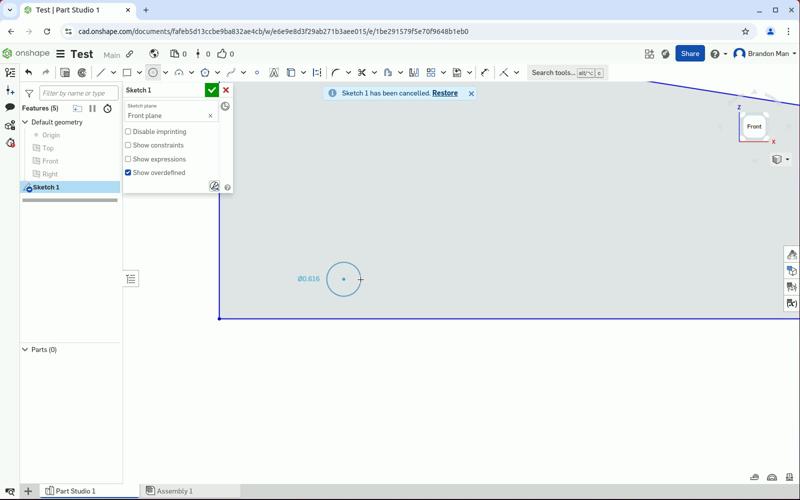
scroll(-6)
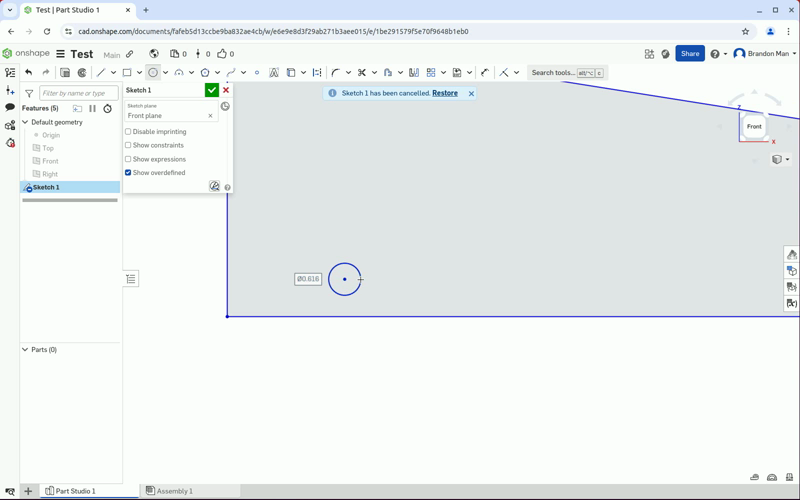
scroll(-6)
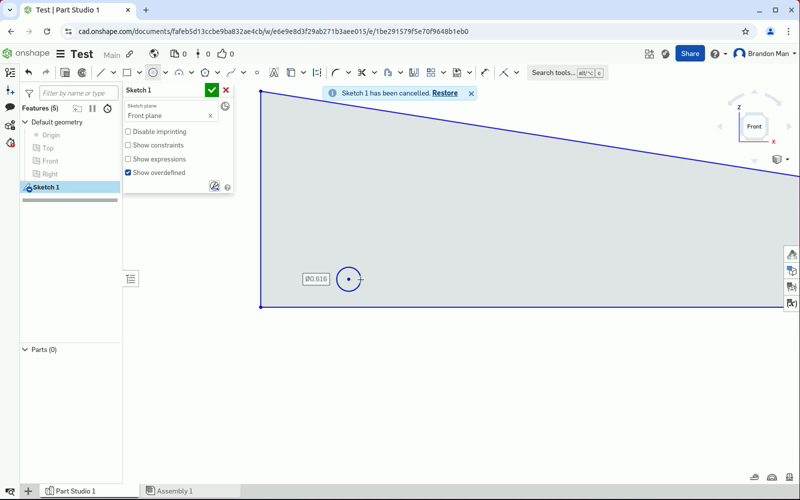
scroll(-6)
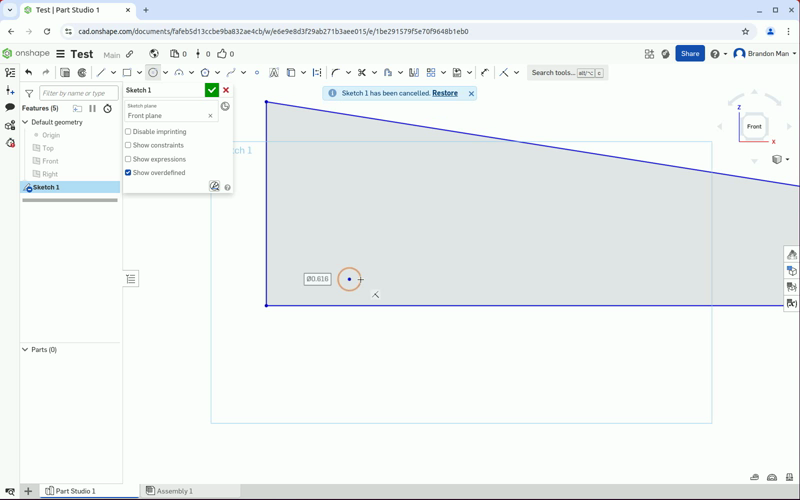
scroll(-6)
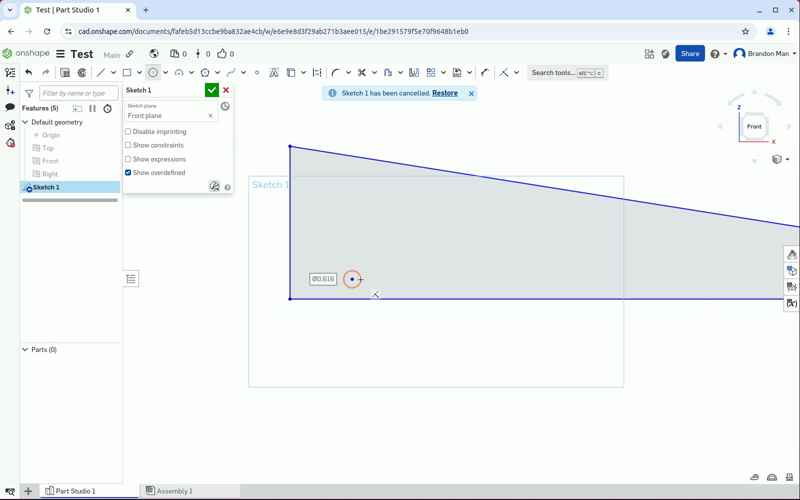
scroll(-6)
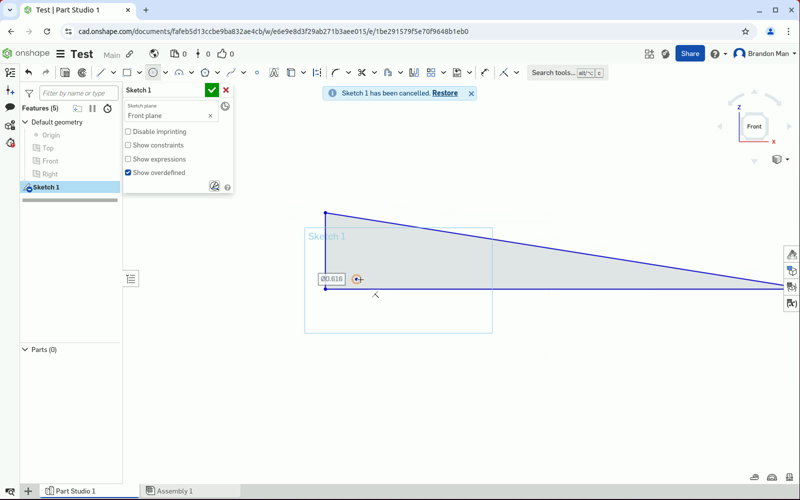
scroll(-6)
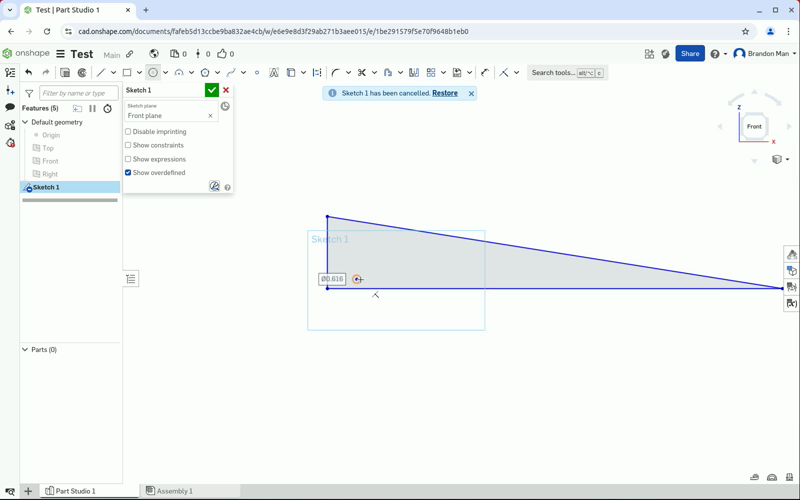
scroll(-6)
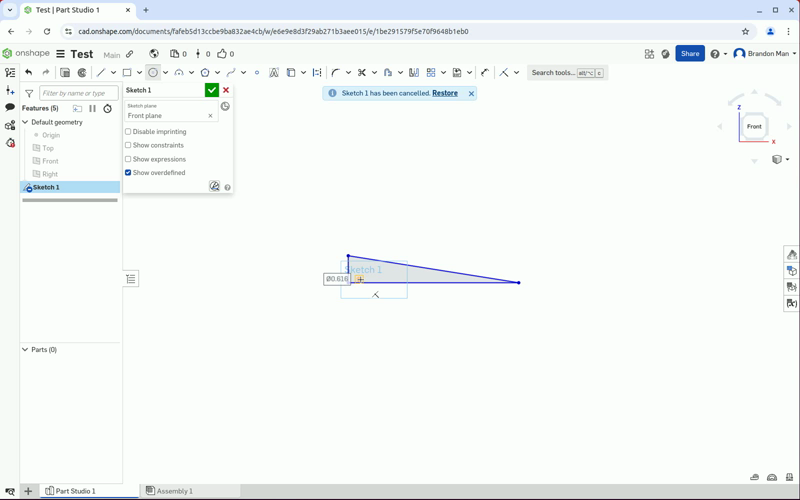
key(esc)
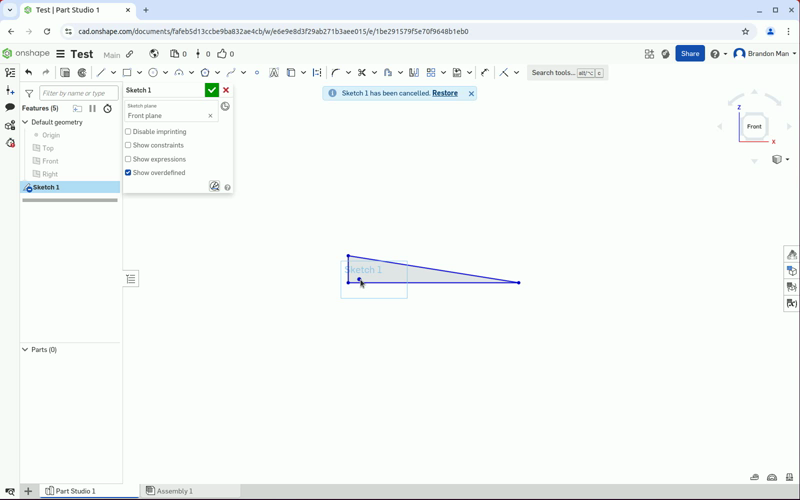
key(c)
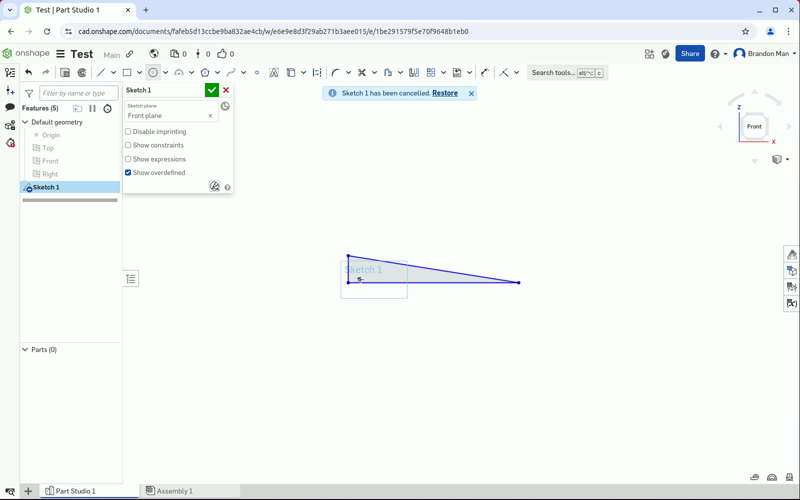
key_down(shift)
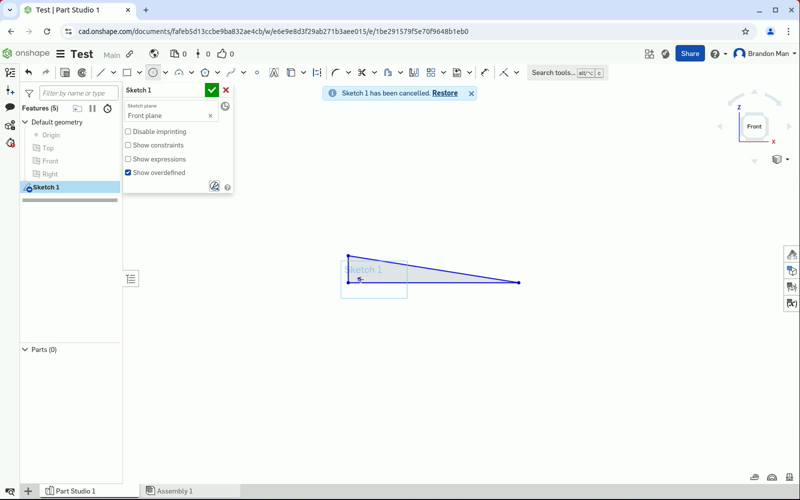
mouse_move(483, 279)
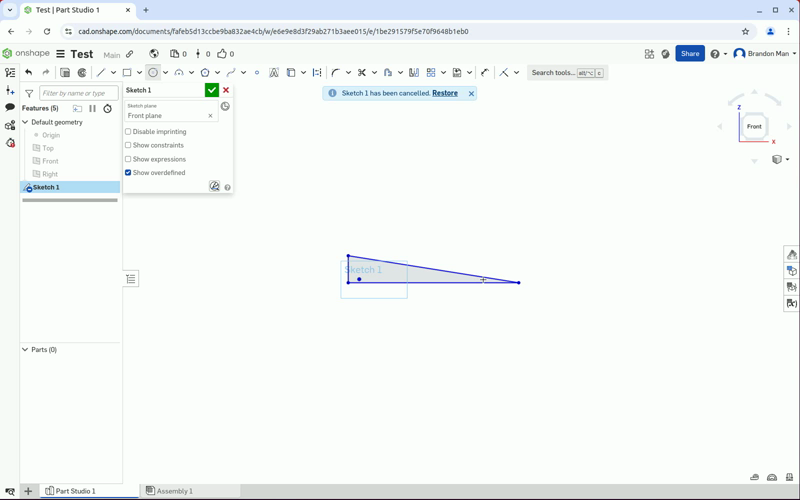
click(483, 279)
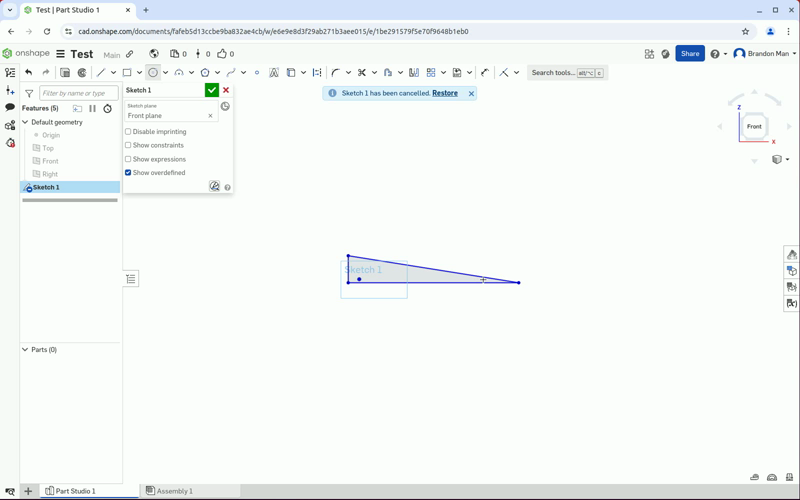
key_up(shift)
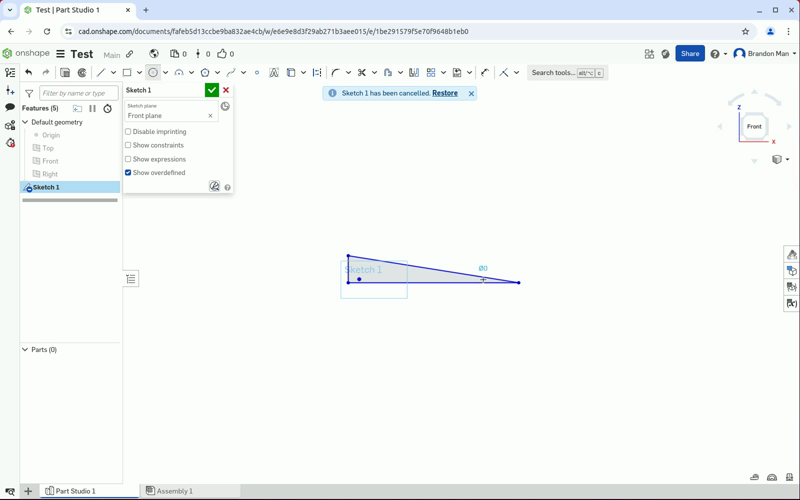
mouse_move(484, 279)
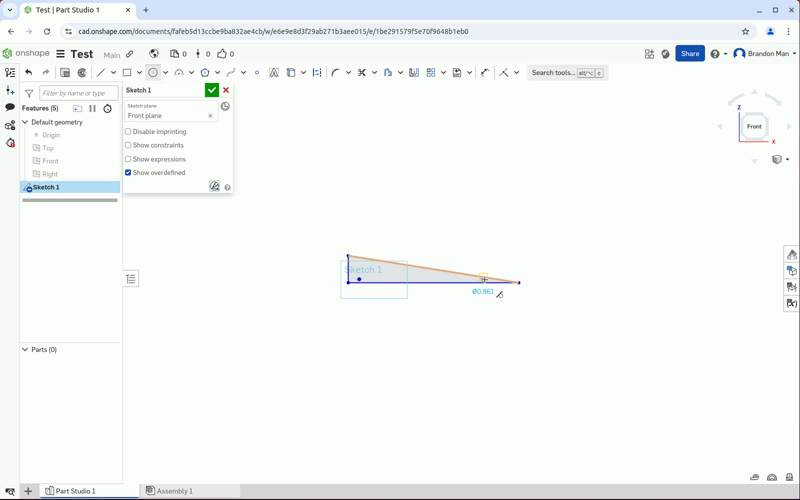
scroll(6)
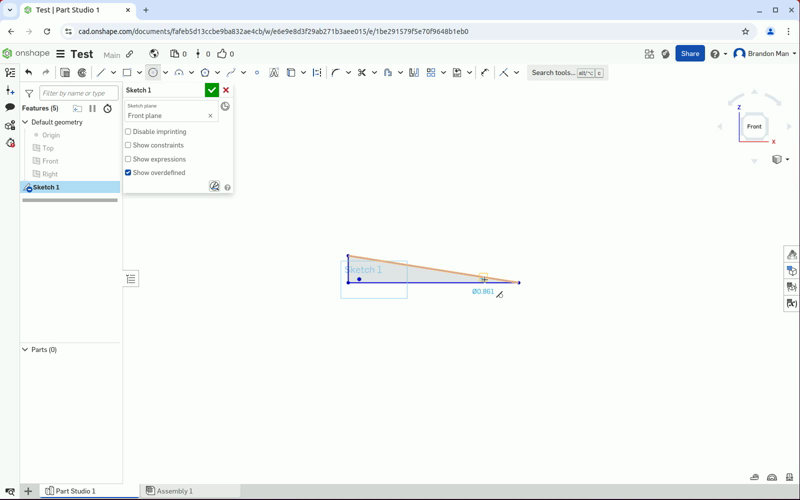
scroll(6)
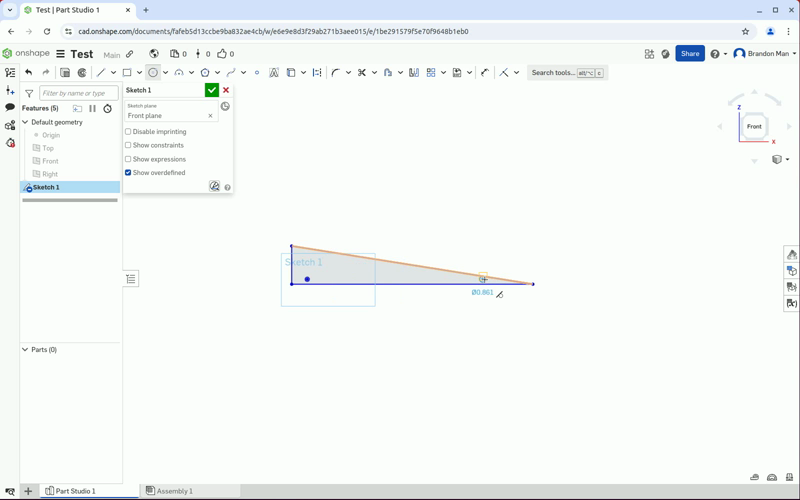
scroll(6)
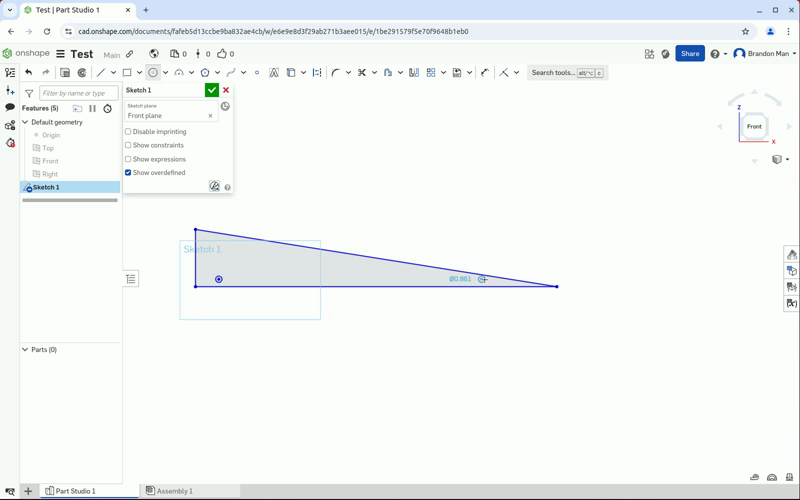
scroll(6)
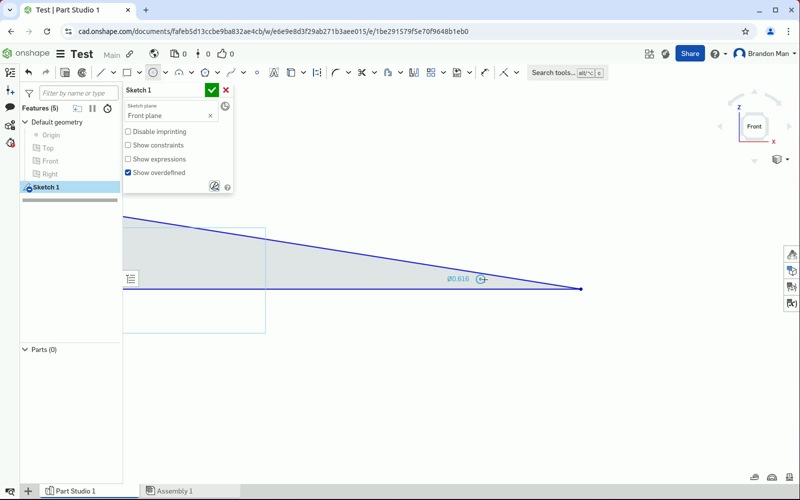
scroll(6)
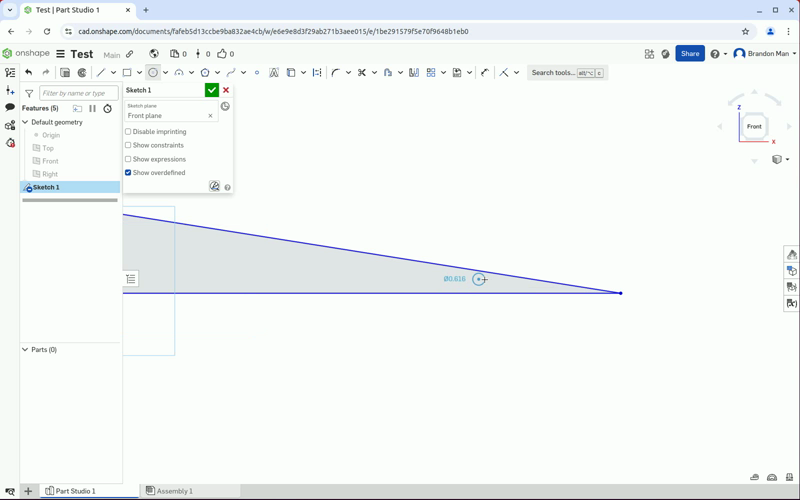
scroll(6)
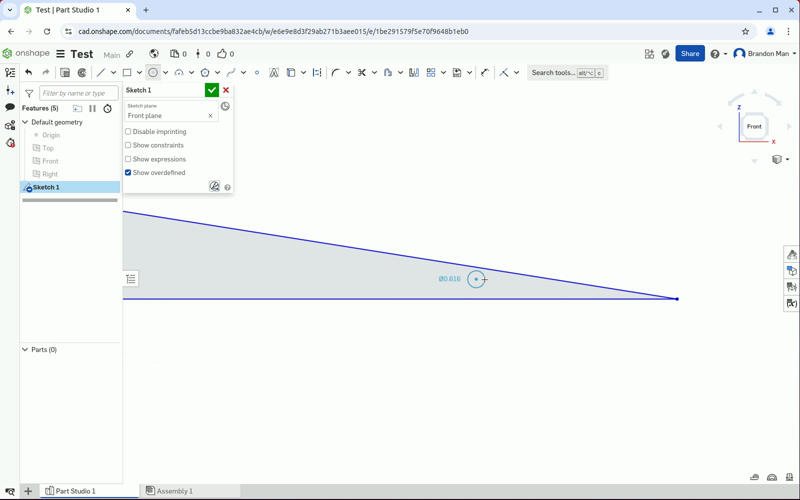
scroll(6)
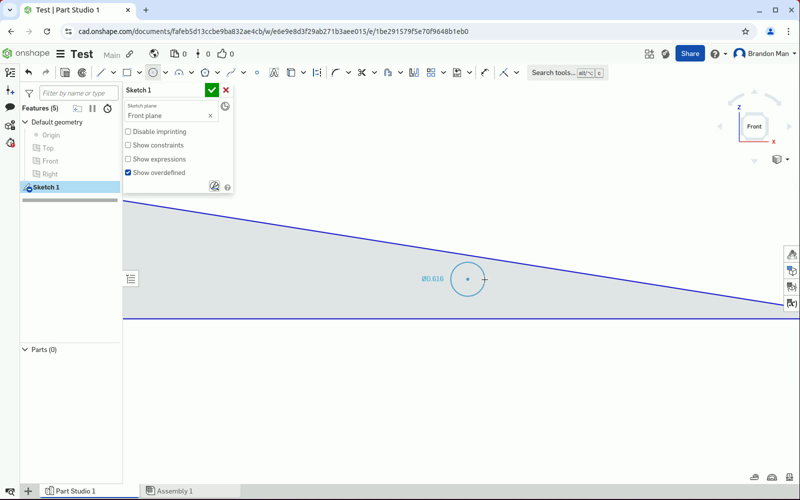
click(484, 279)
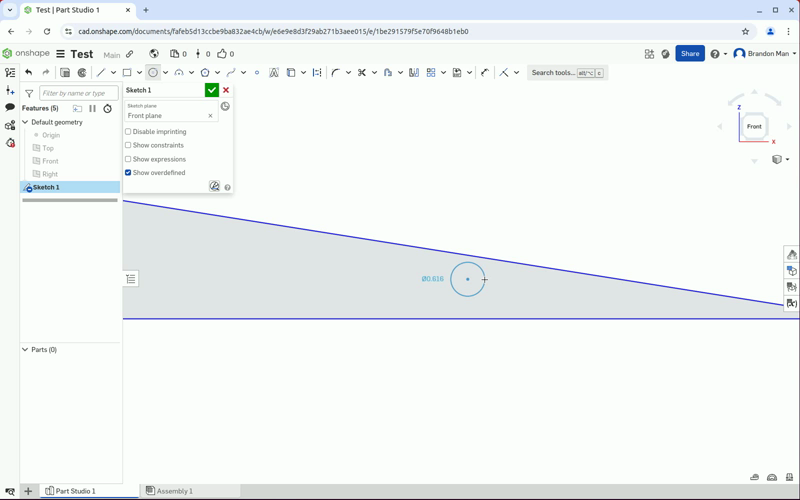
scroll(-6)
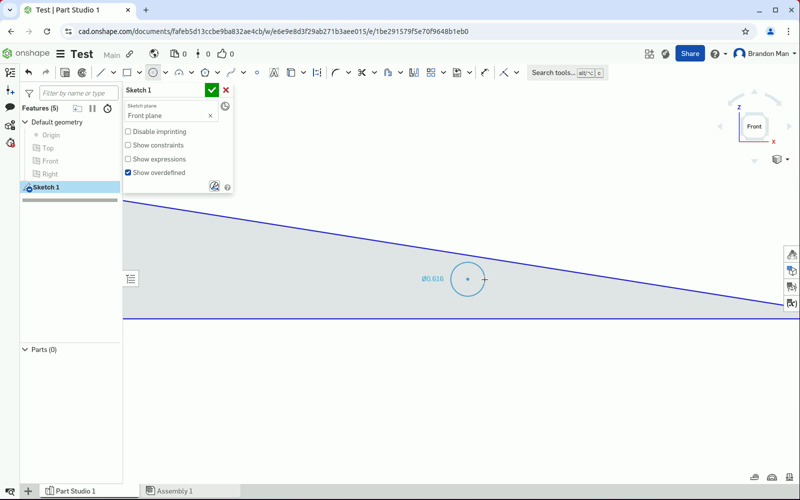
scroll(-6)
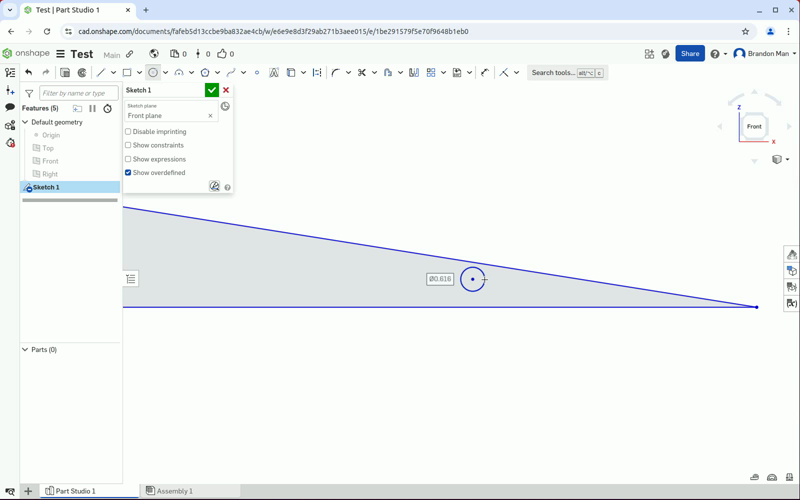
scroll(-6)
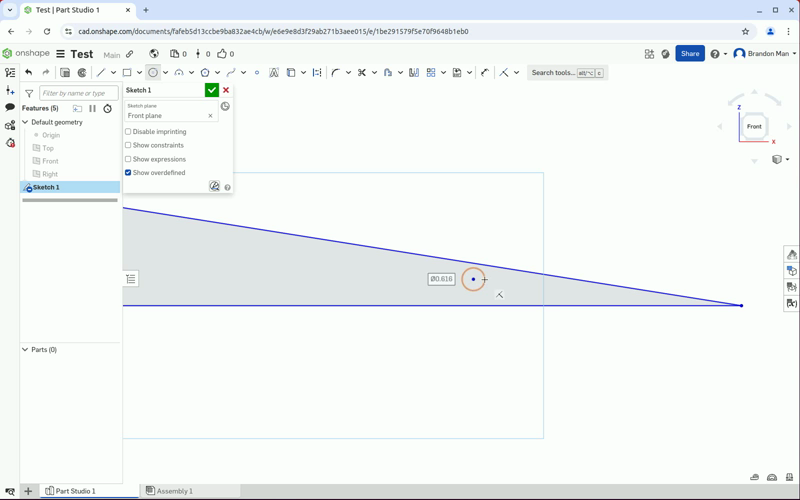
scroll(-6)
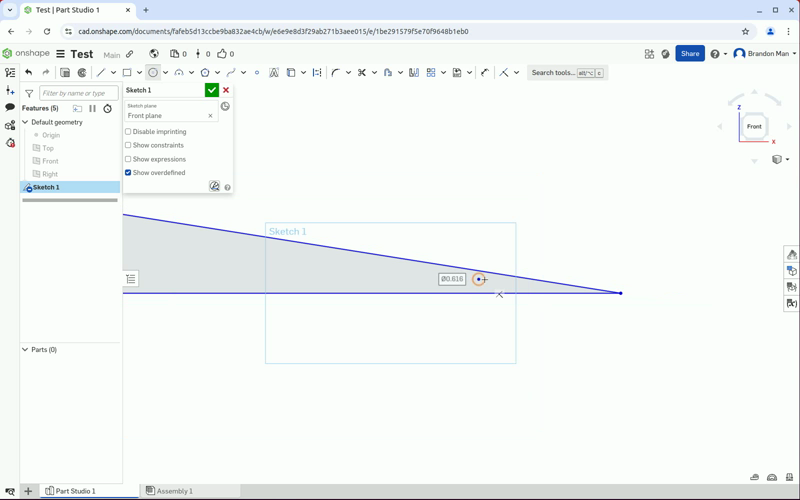
scroll(-6)
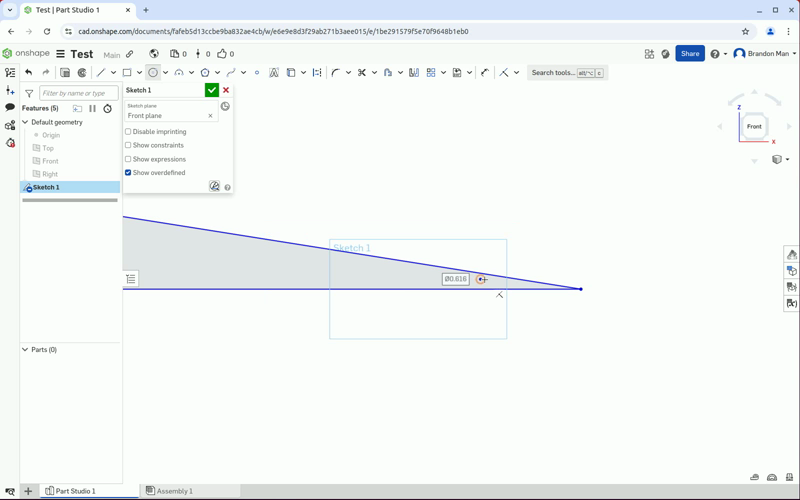
scroll(-6)
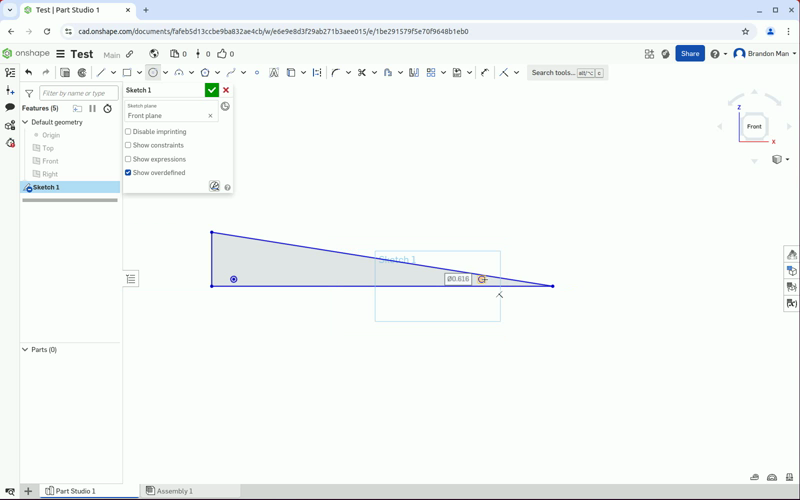
scroll(-6)
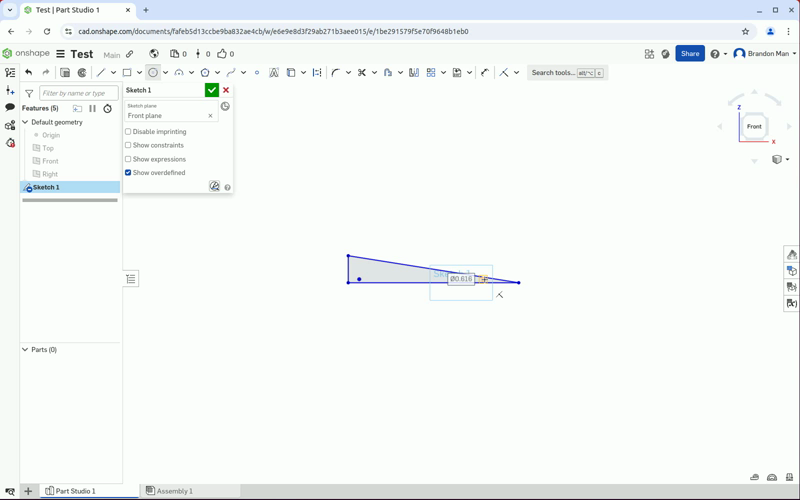
key(esc)
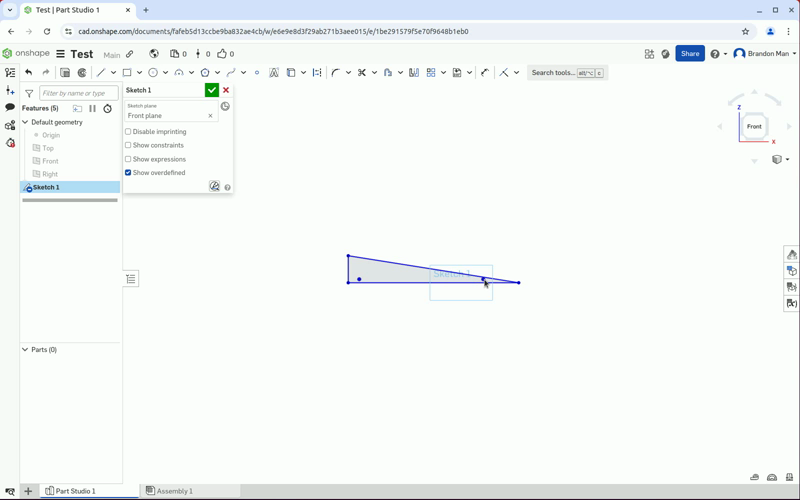
mouse_move(439, 272)
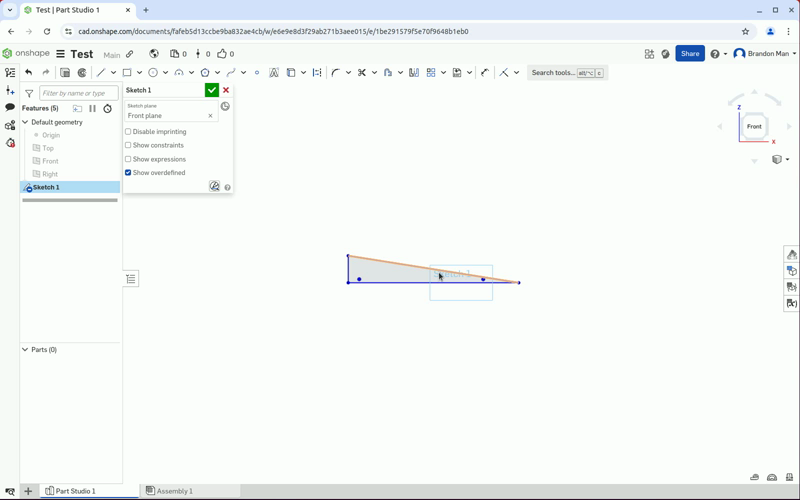
click(439, 272)
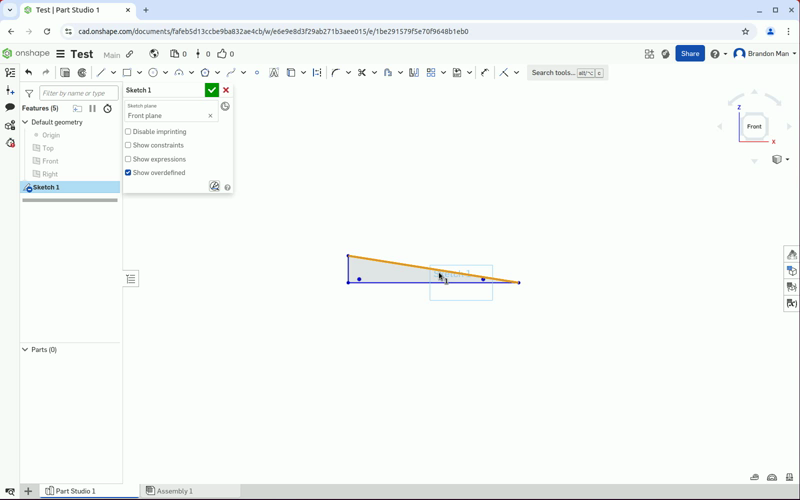
mouse_move(73, 352)
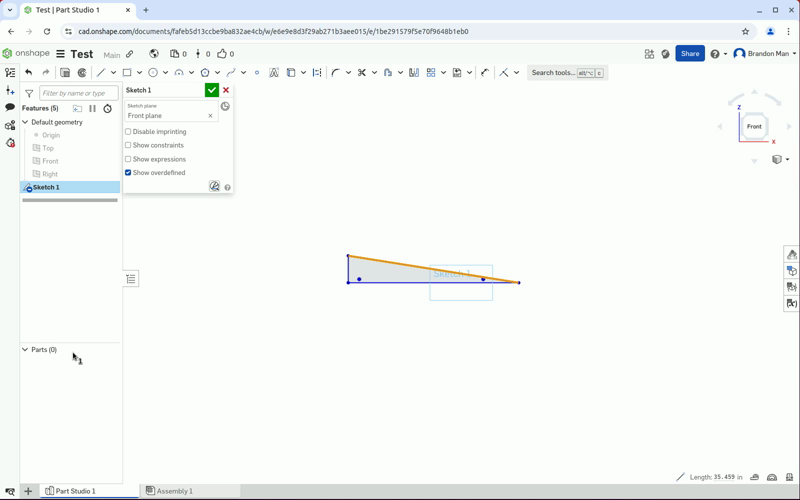
key(shift+y)
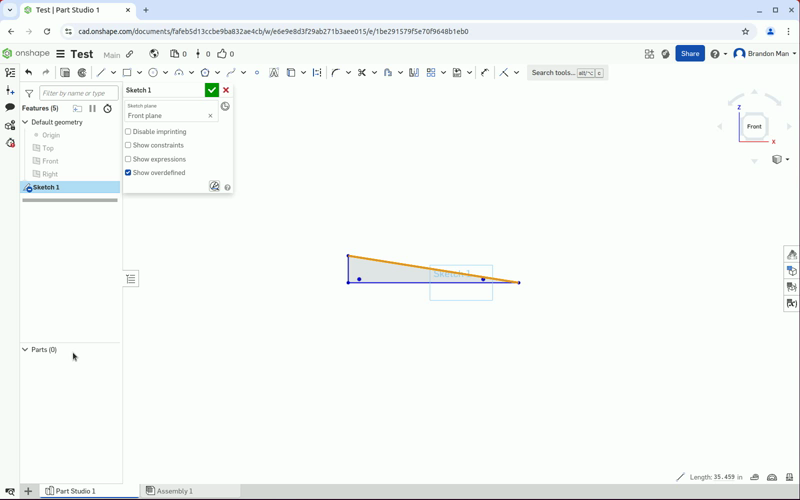
key(shift+e)
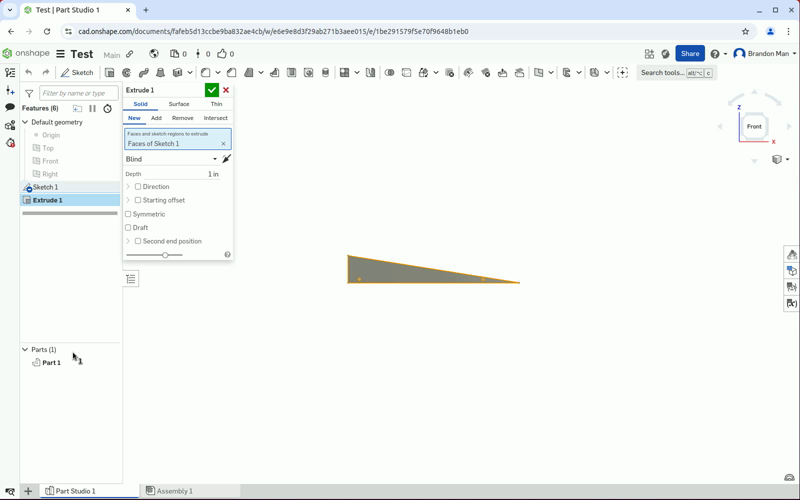
mouse_move(143, 106)
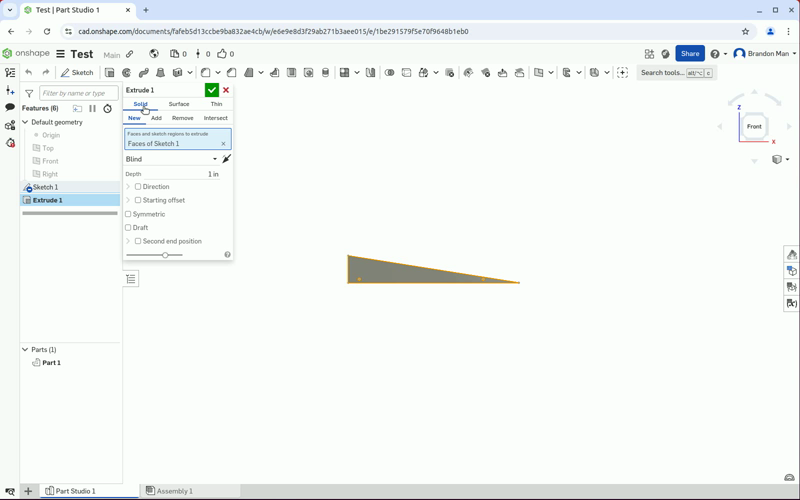
click(143, 106)
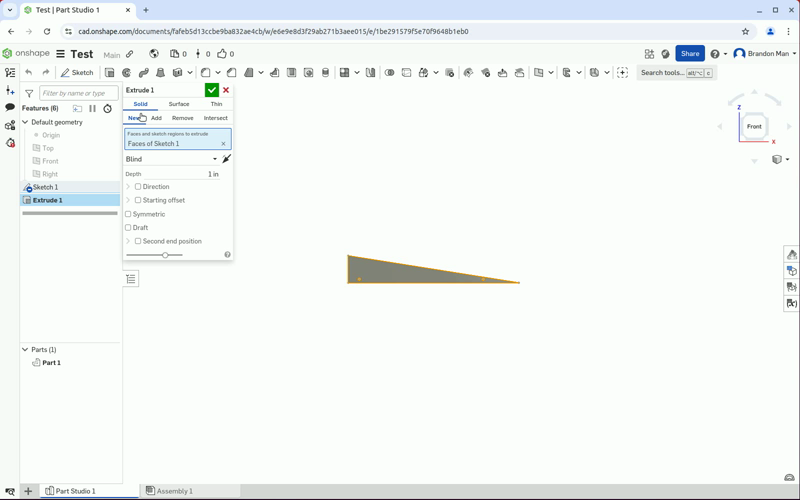
mouse_move(137, 120)
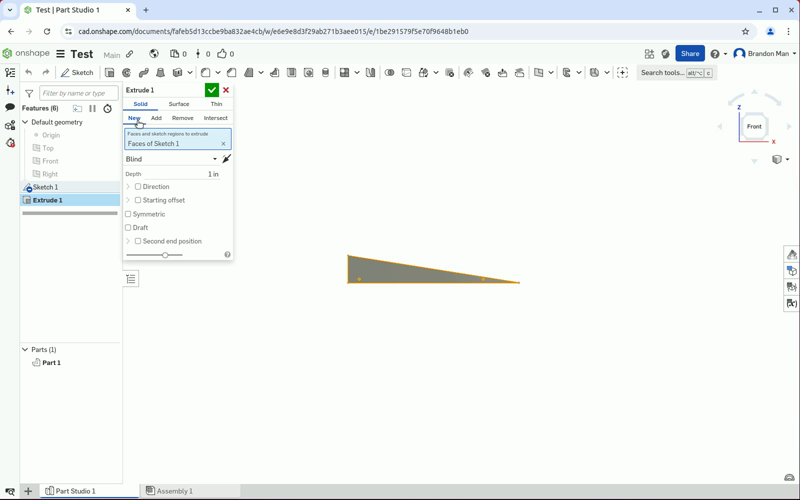
click(137, 120)
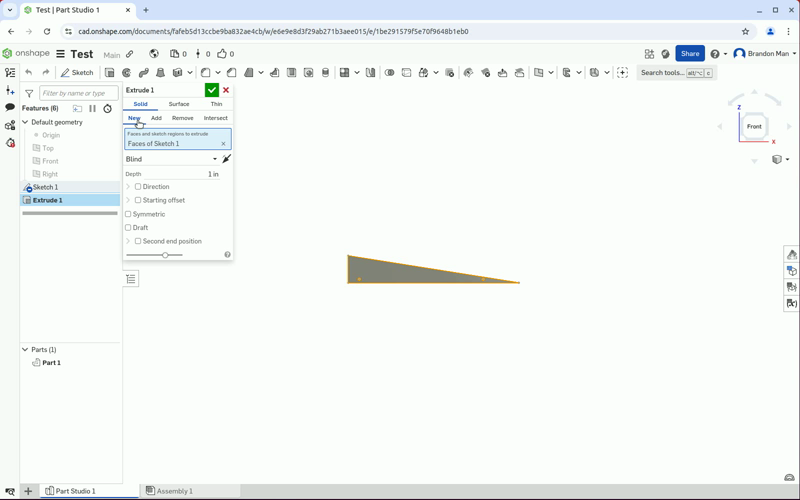
key(tab, 4)
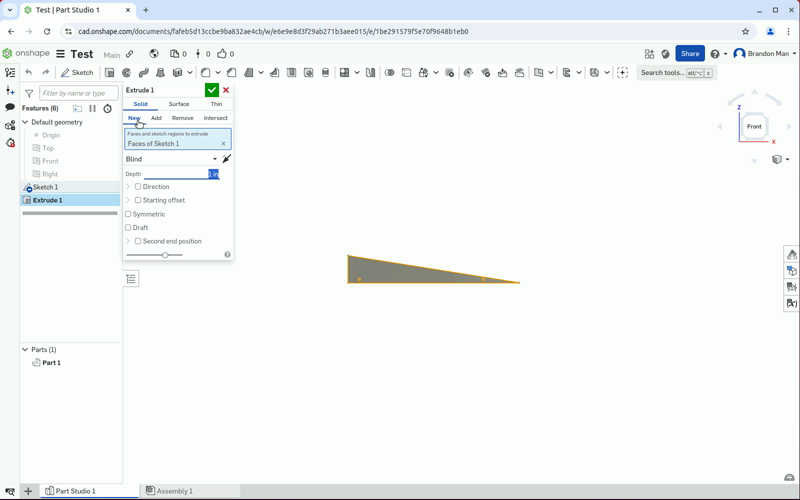
text(5.296)
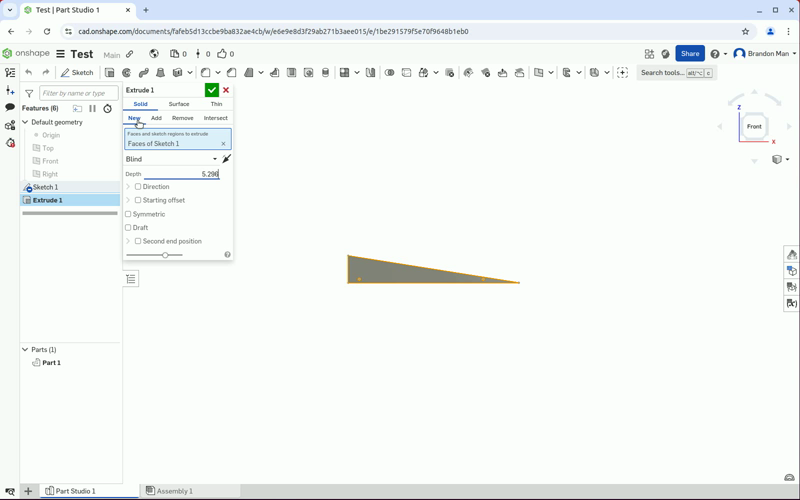
key(enter)
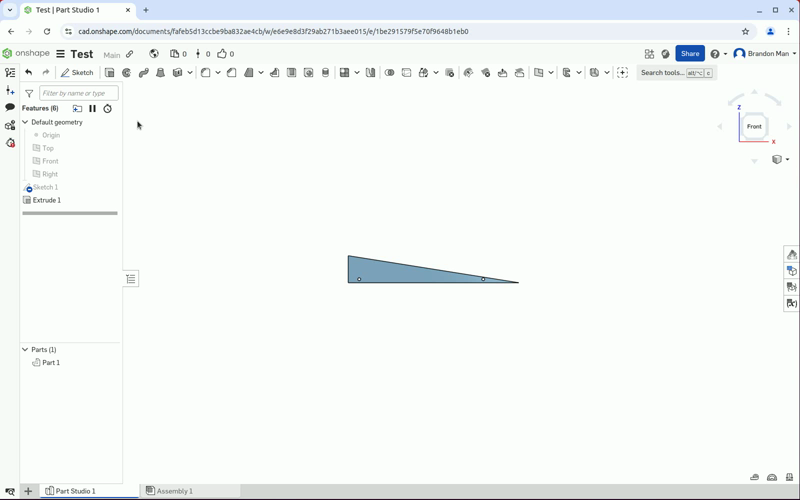
key(shift+h)
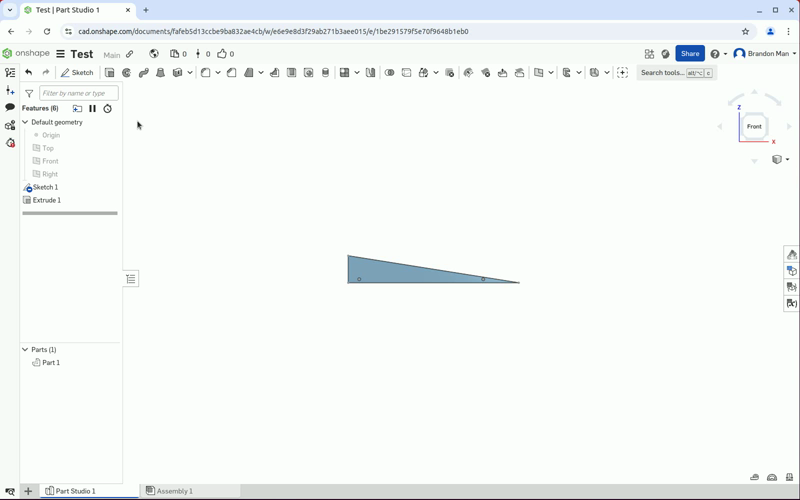
key(shift+h)
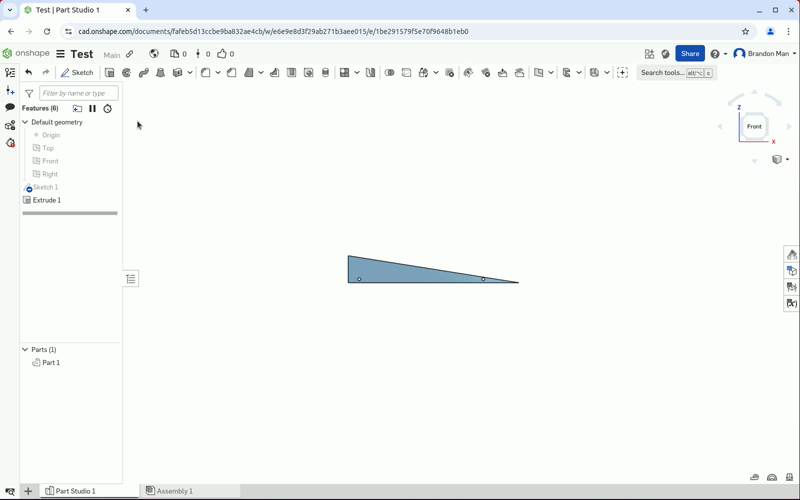
mouse_move(73, 189)
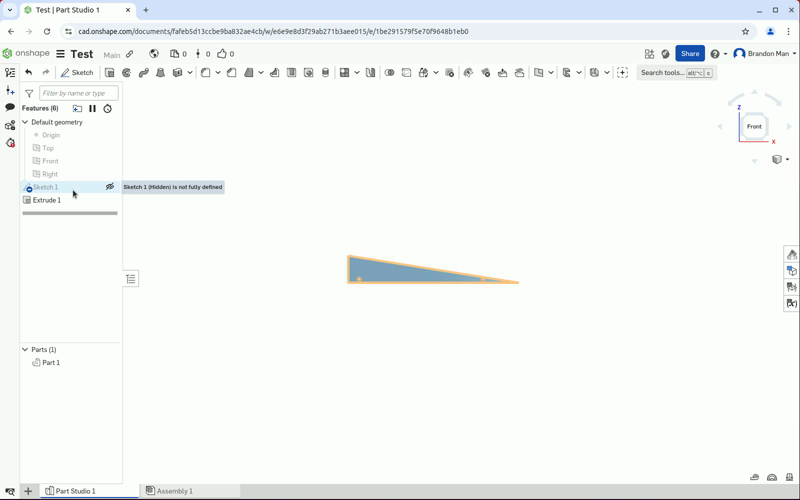
click(73, 189)
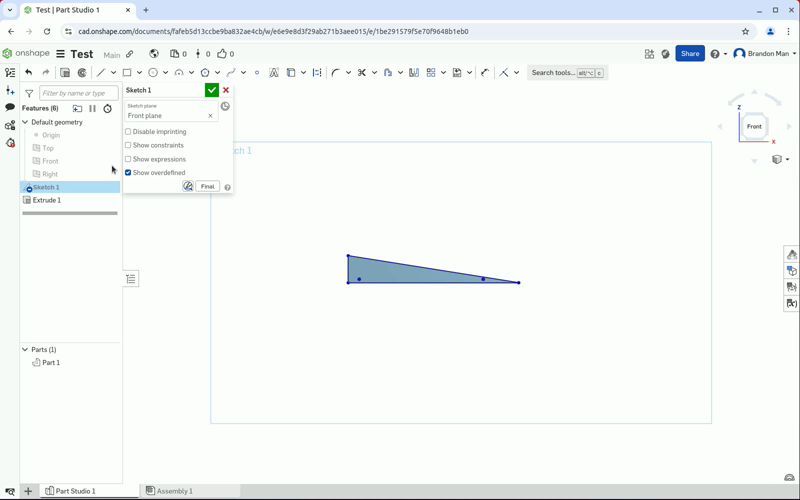
mouse_move(229, 92)
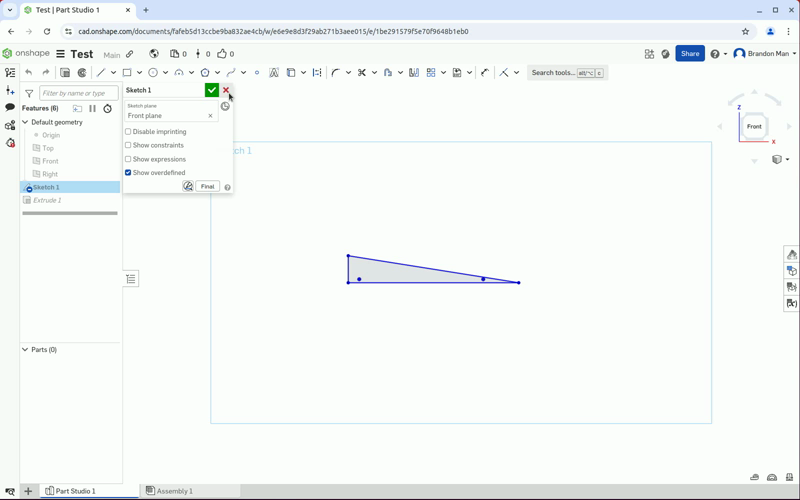
click(229, 92)
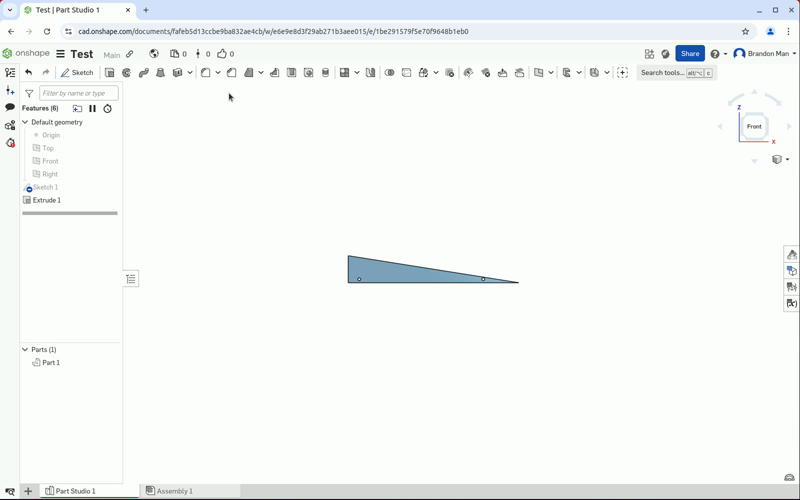
mouse_move(73, 352)
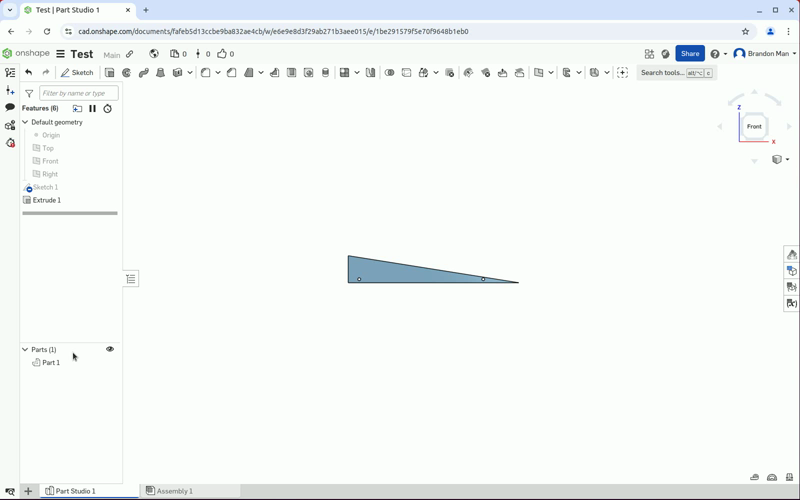
key(y)
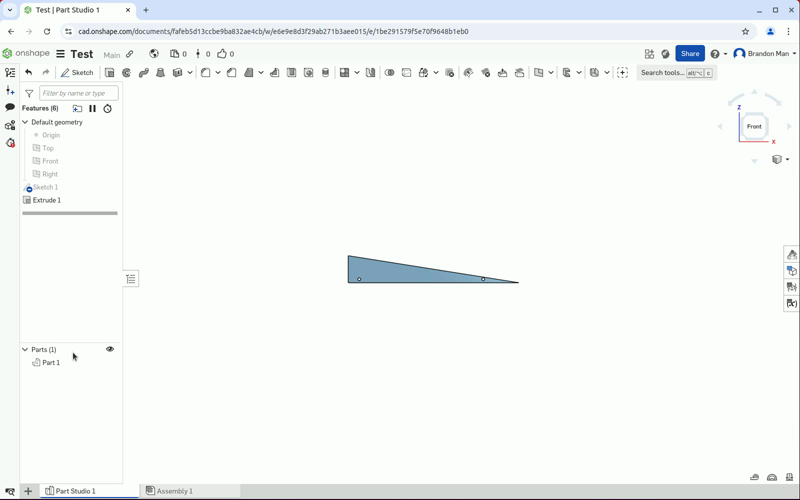
key(shift+p)
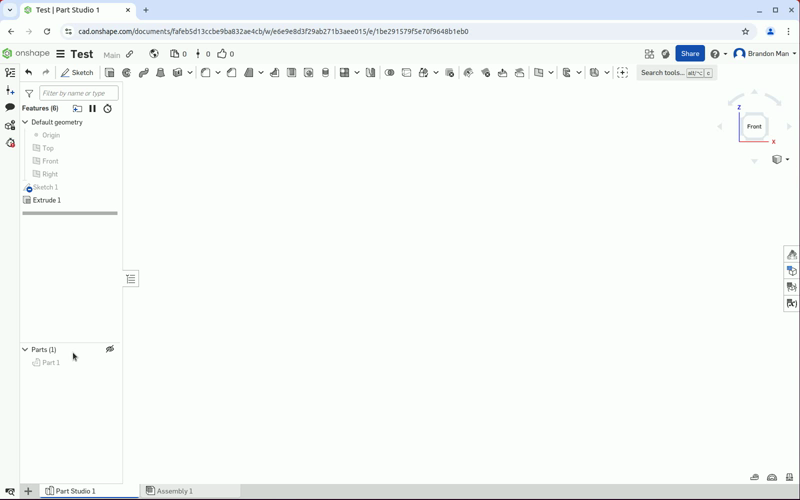
key(space)
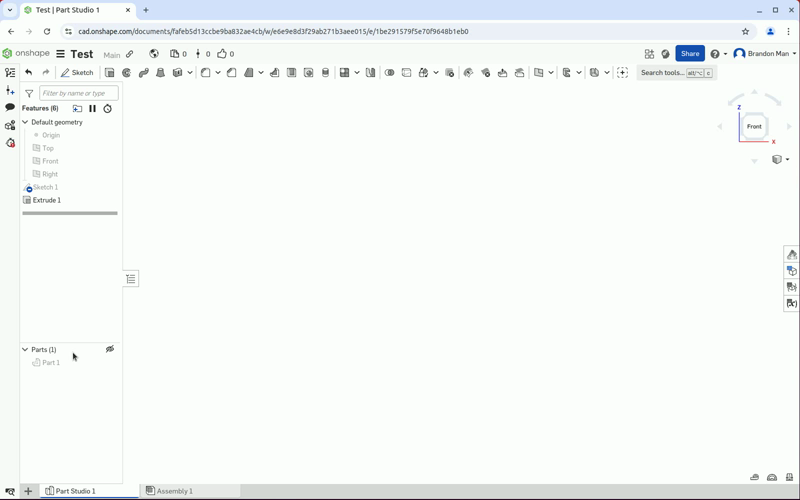
key_down(shift)
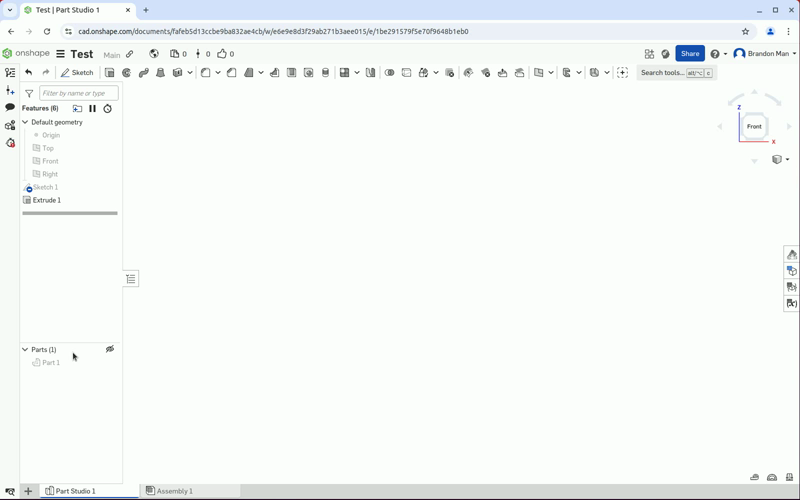
key(left)
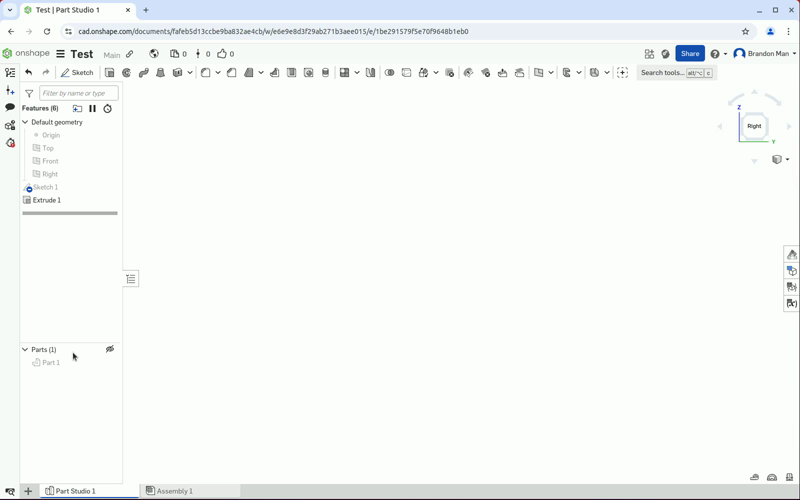
key_up(shift)
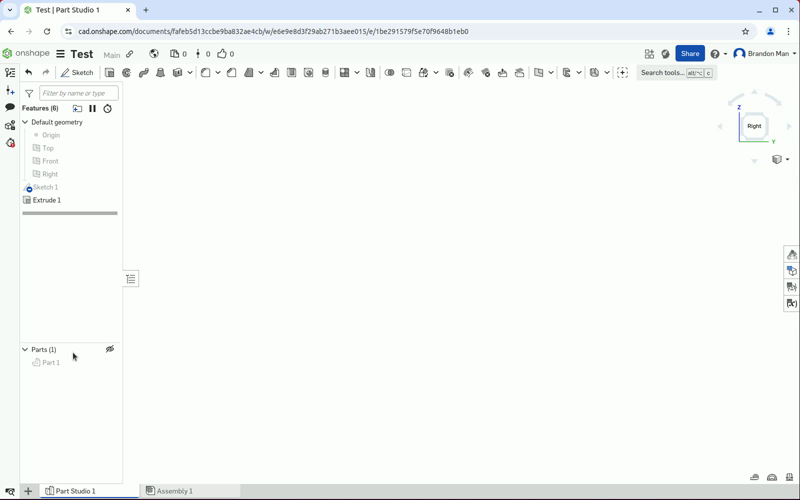
mouse_move(73, 352)
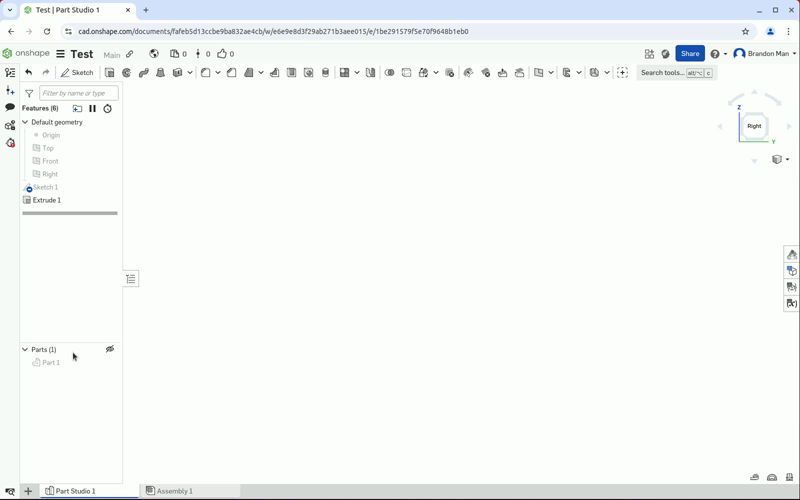
key(shift+y)
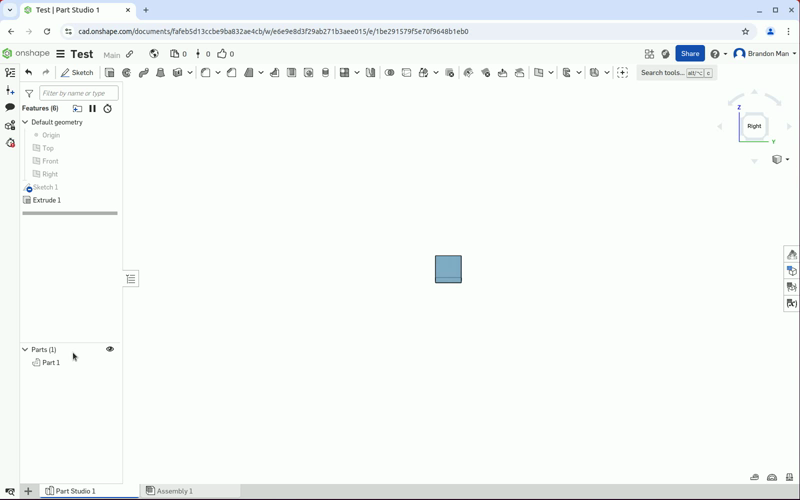
mouse_move(541, 75)
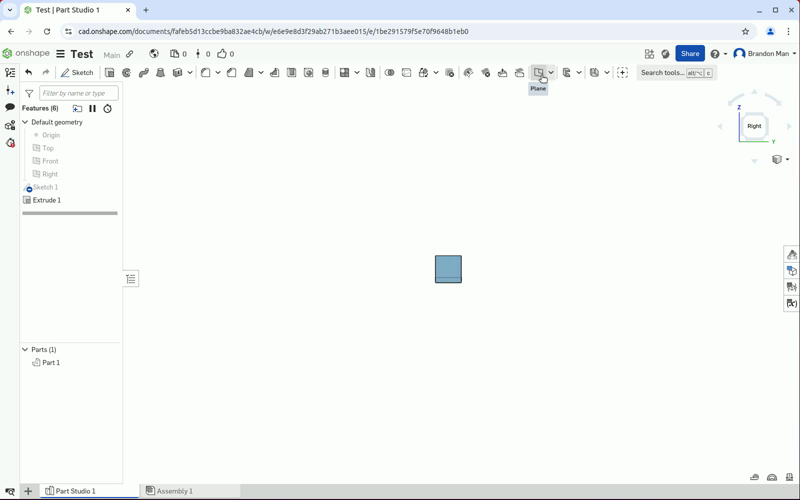
click(541, 75)
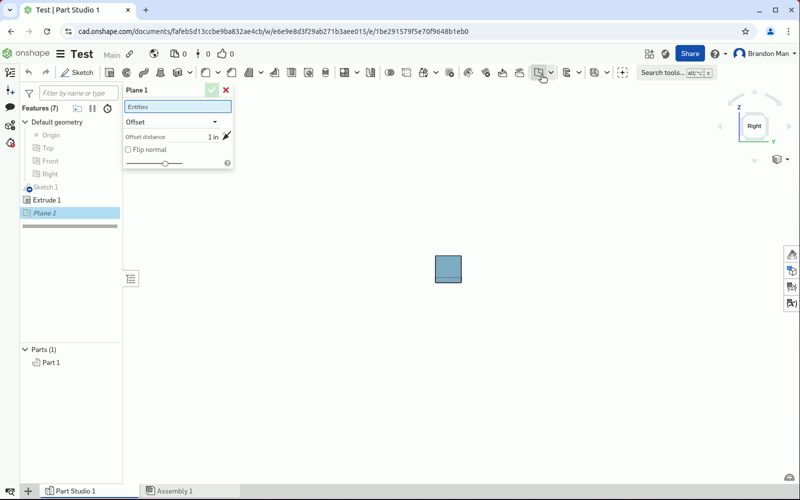
mouse_move(73, 176)
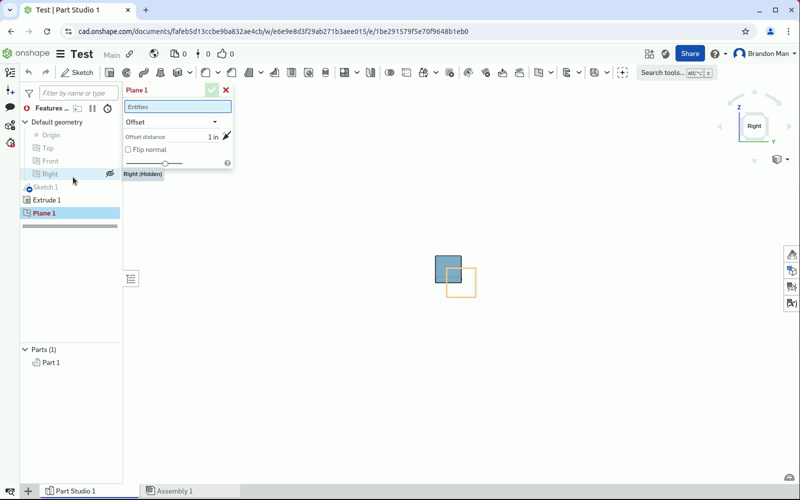
click(73, 176)
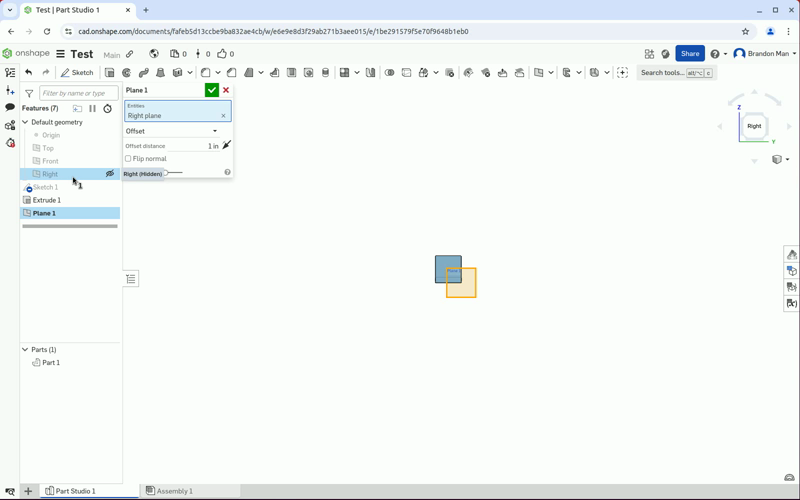
key(tab, 2)
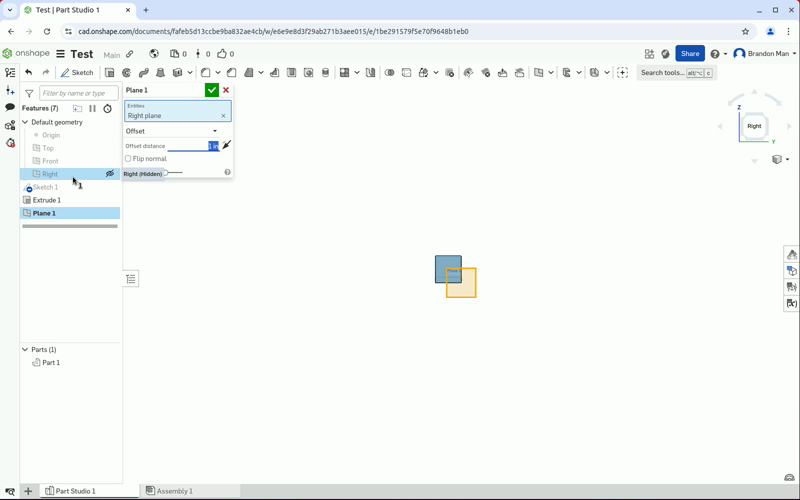
text(23.108)
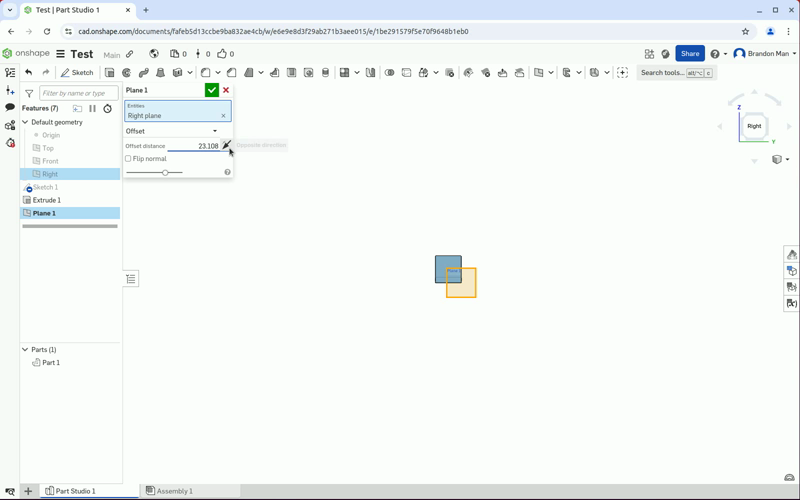
mouse_move(229, 147)
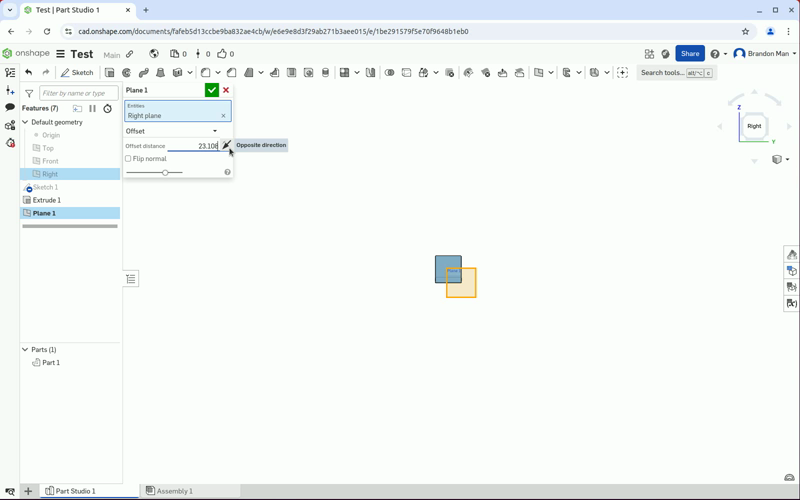
click(229, 147)
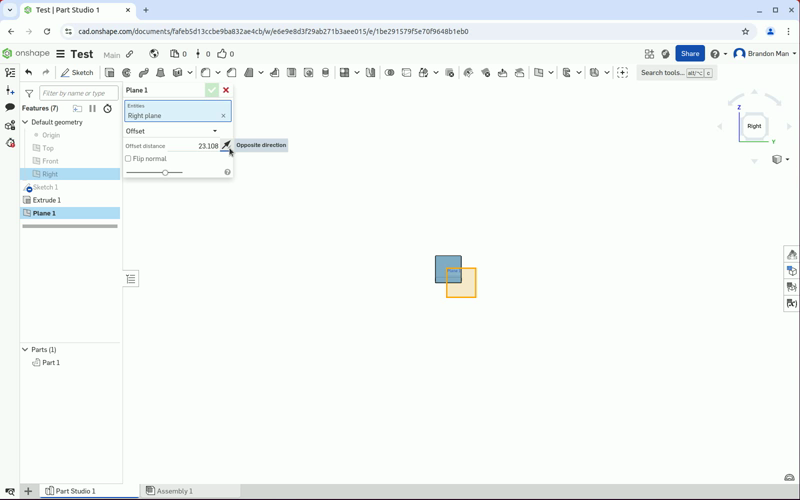
key(enter, 2)
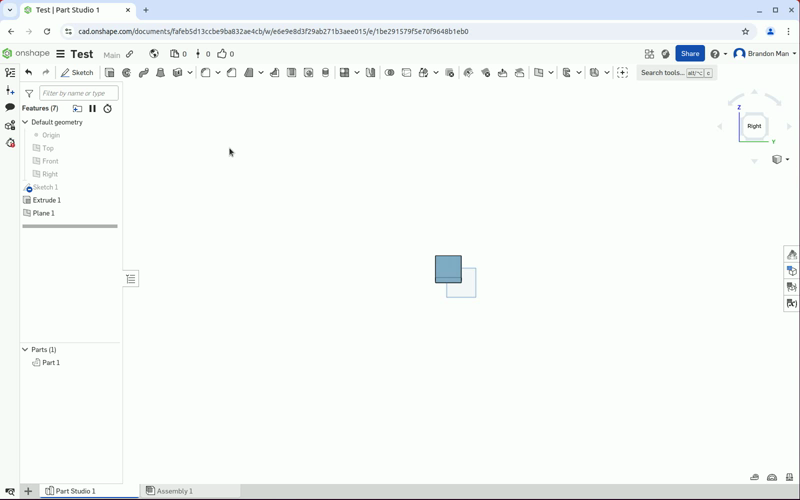
key(shift+s)
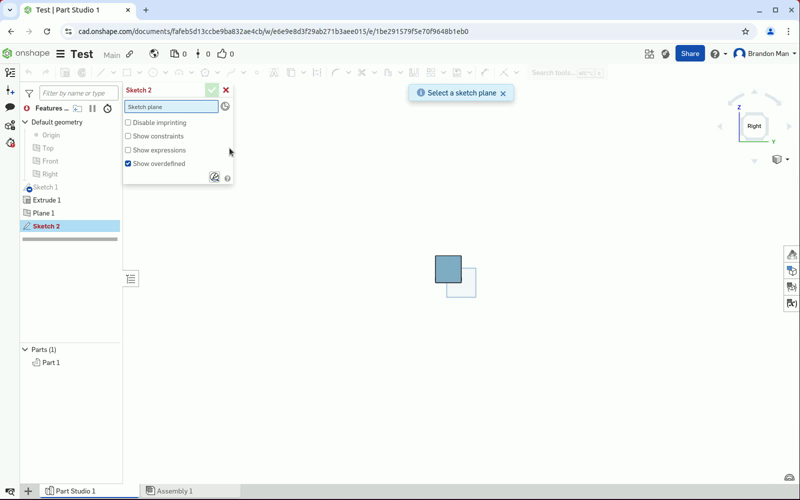
mouse_move(73, 215)
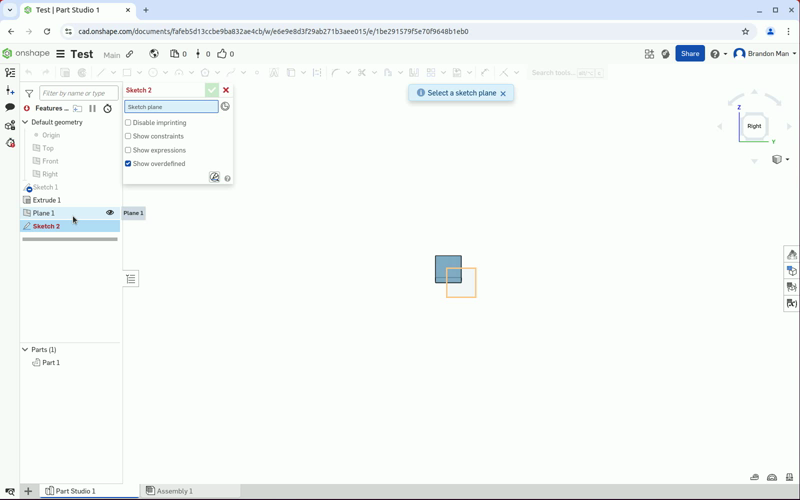
click(73, 215)
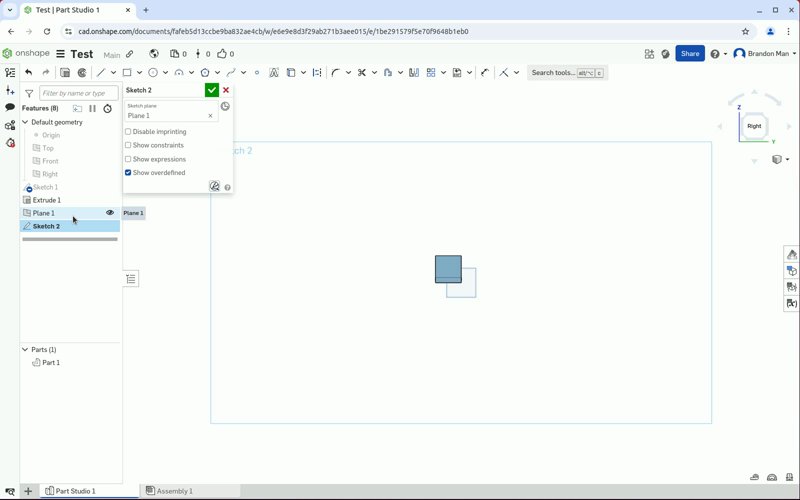
mouse_move(73, 352)
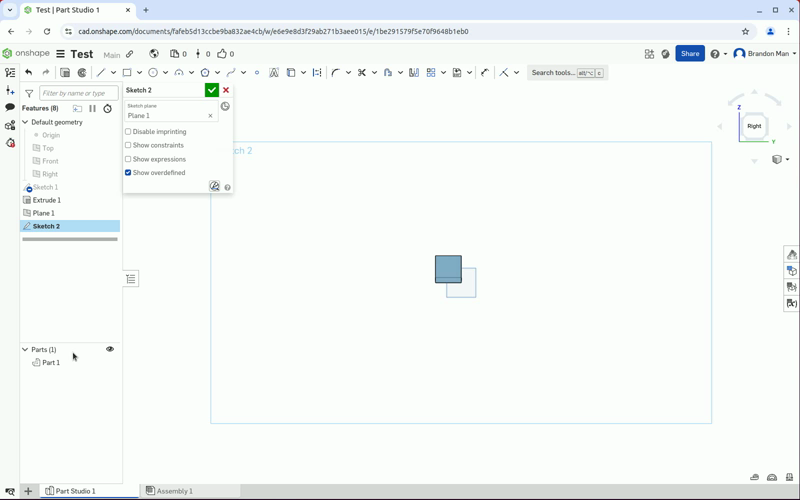
key(y)
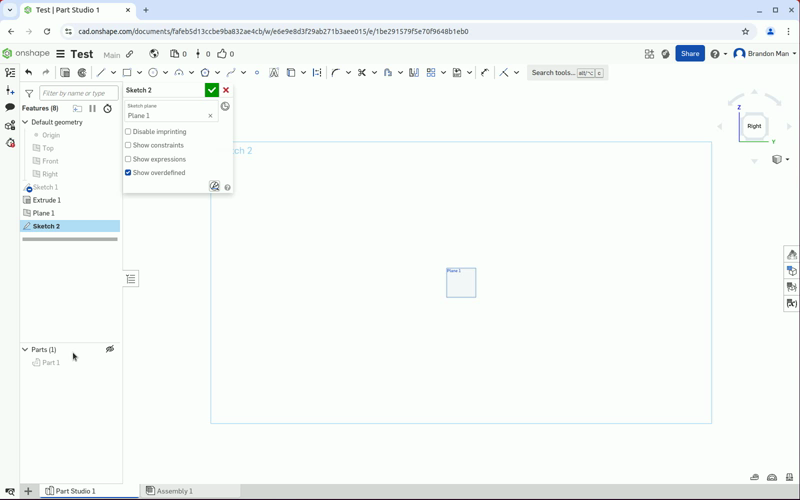
key(c)
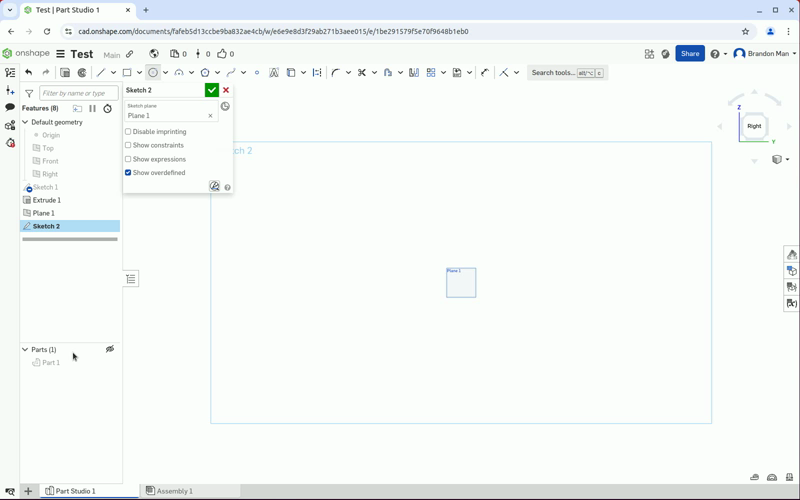
key_down(shift)
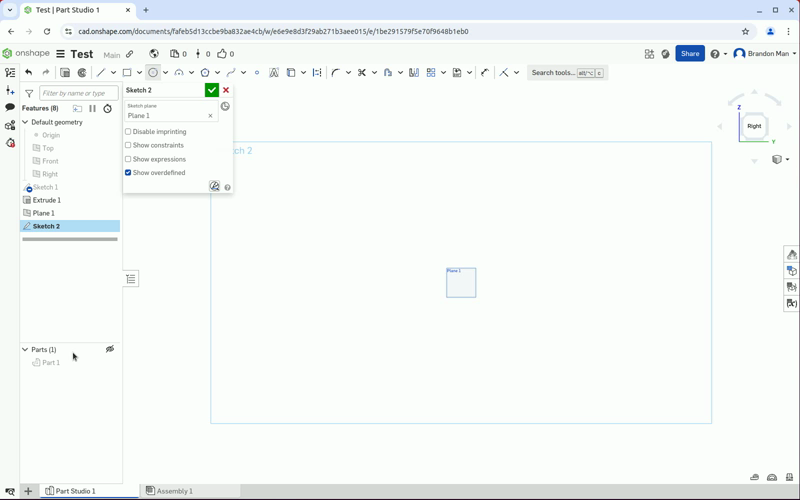
mouse_move(447, 270)
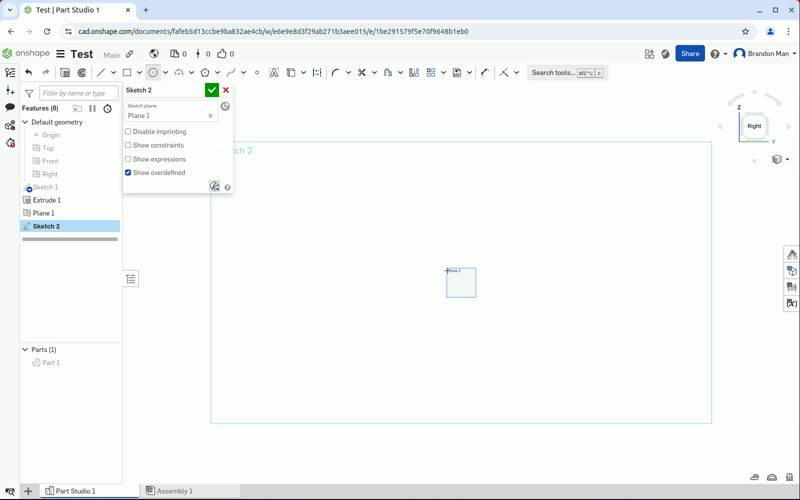
click(447, 270)
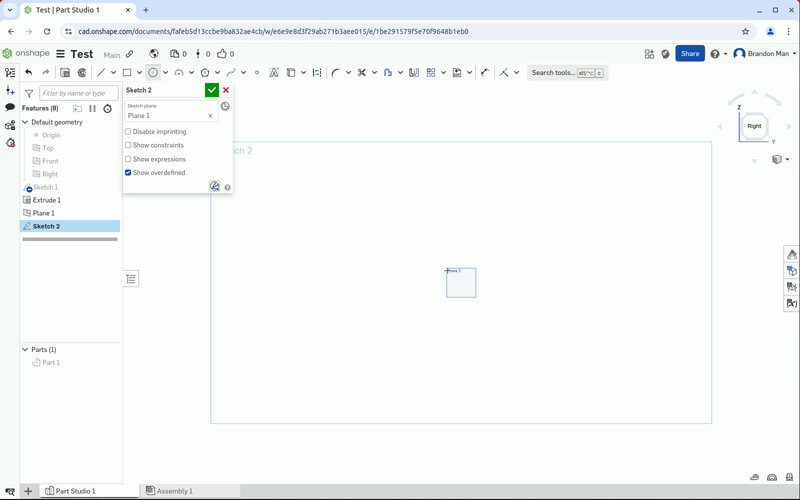
key_up(shift)
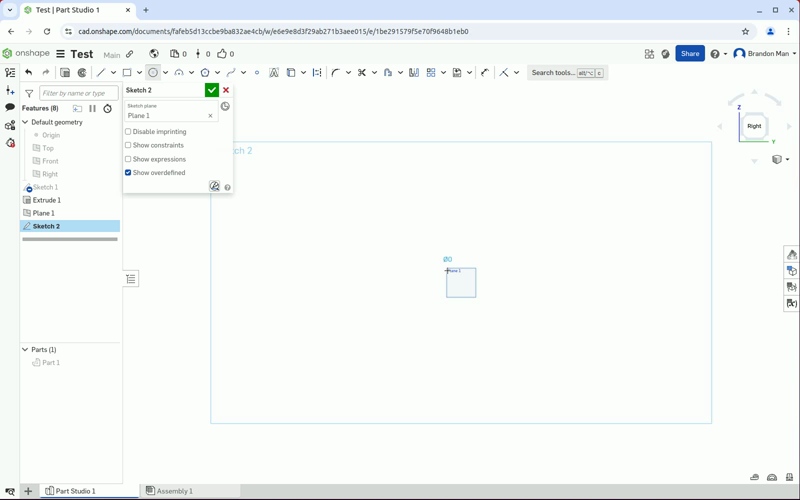
mouse_move(452, 270)
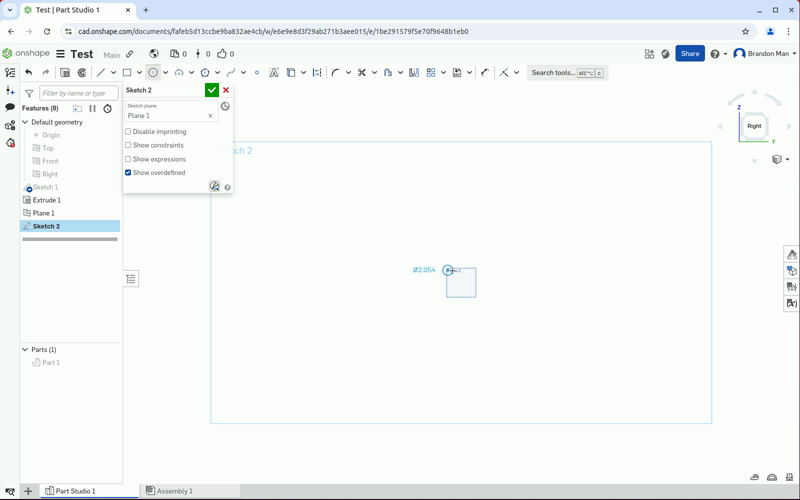
click(452, 270)
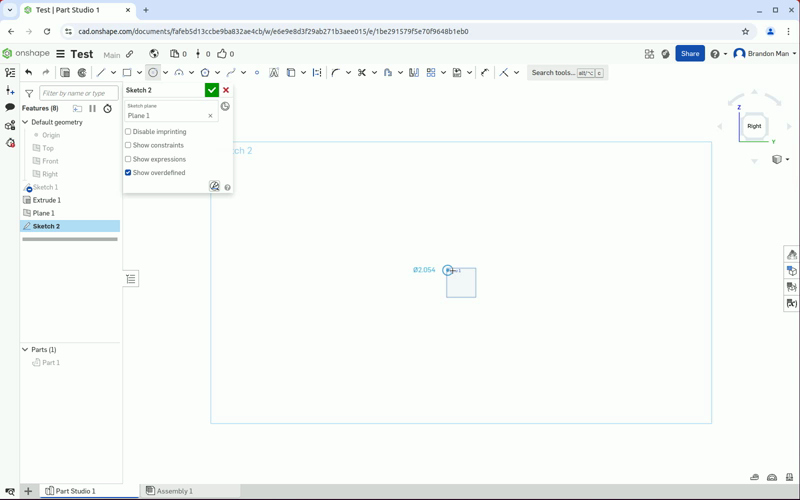
key(esc)
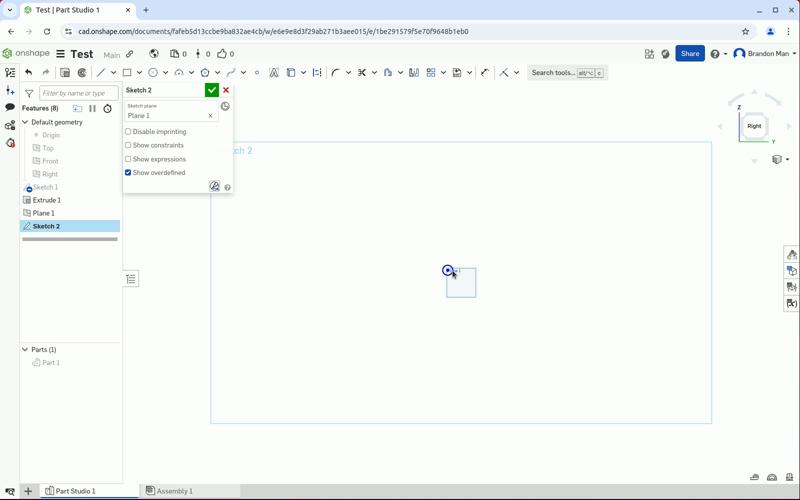
mouse_move(447, 270)
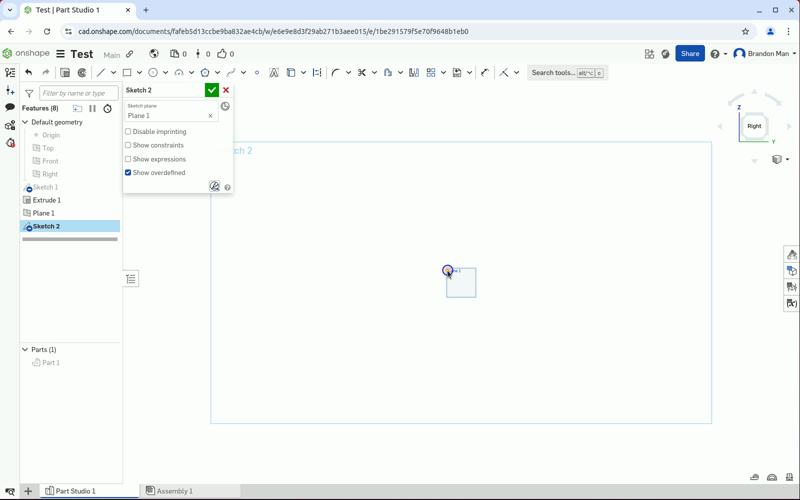
scroll(6)
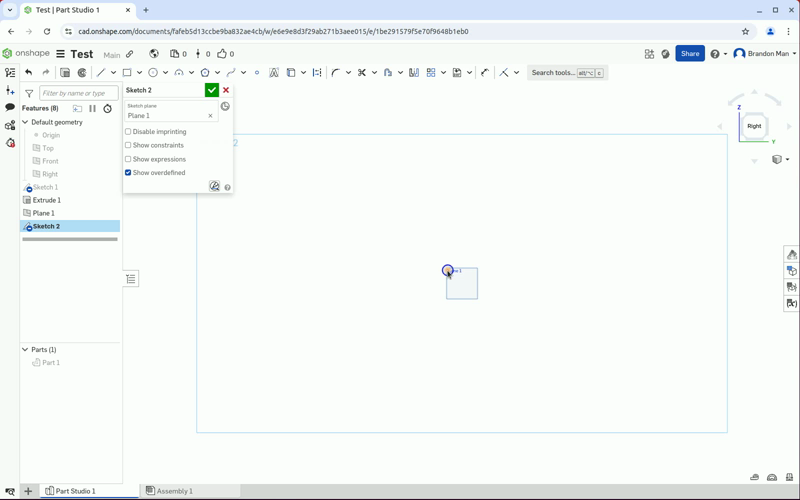
scroll(6)
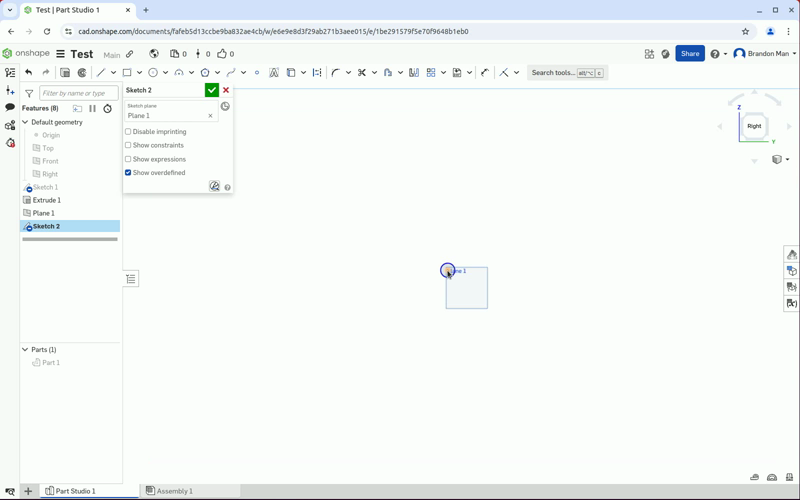
scroll(6)
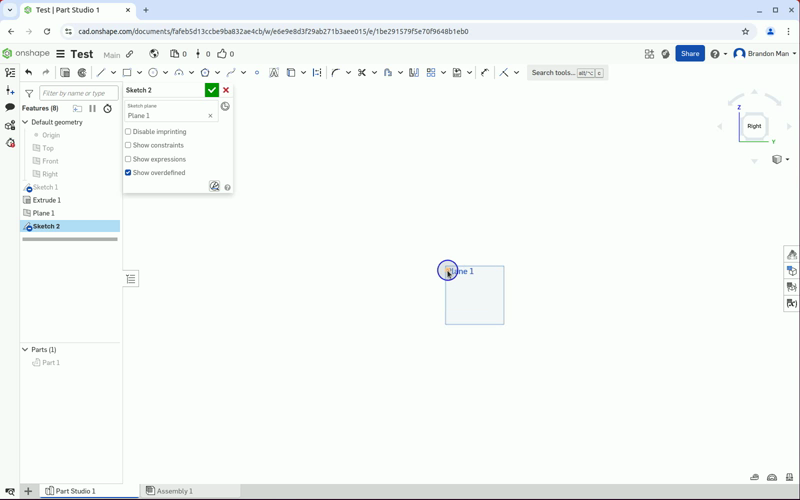
scroll(6)
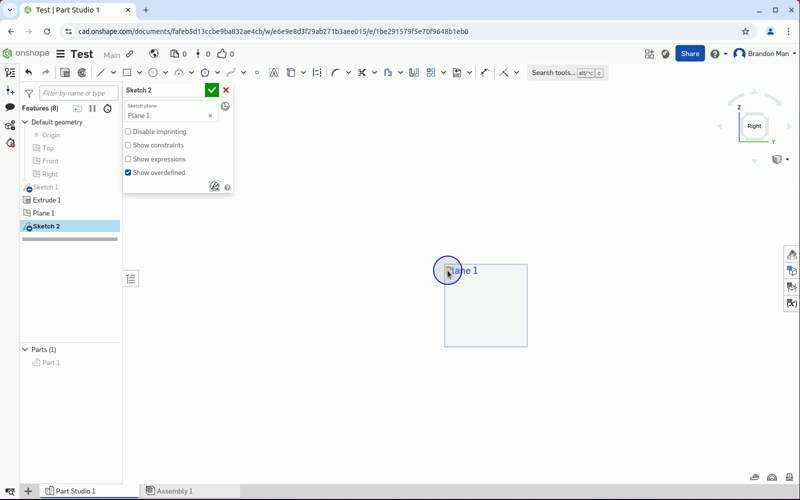
scroll(6)
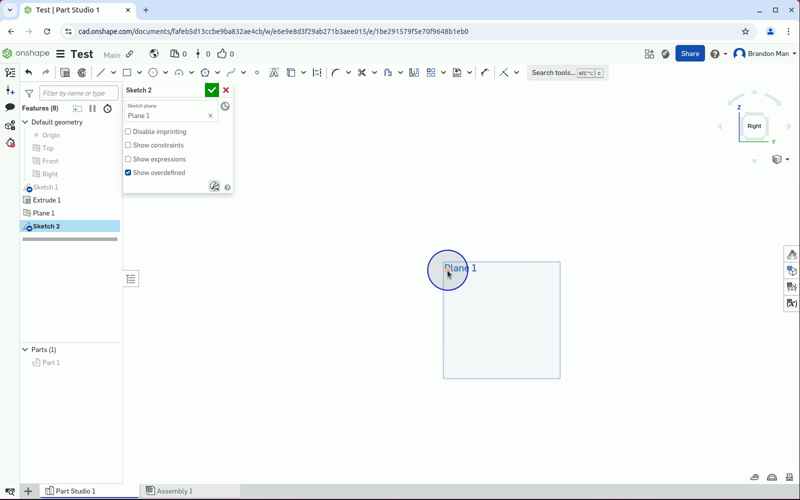
scroll(6)
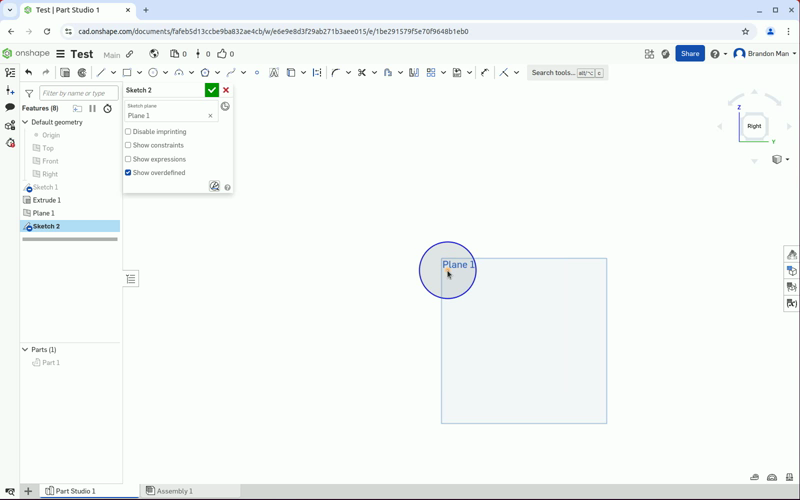
scroll(6)
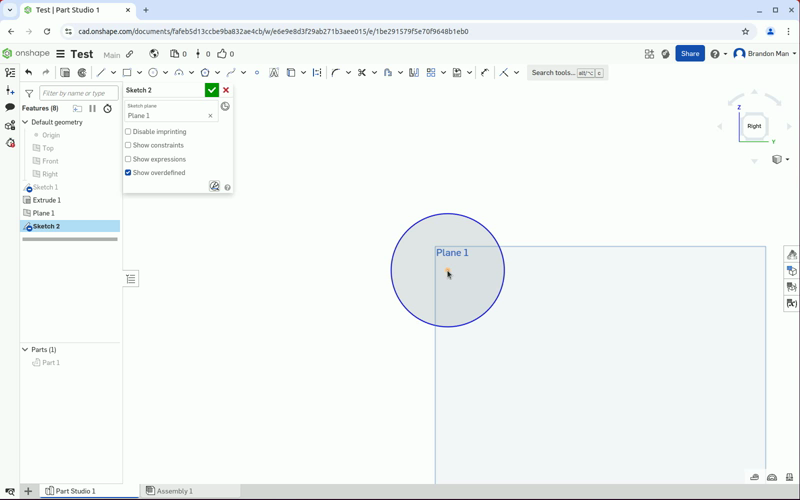
click(447, 270)
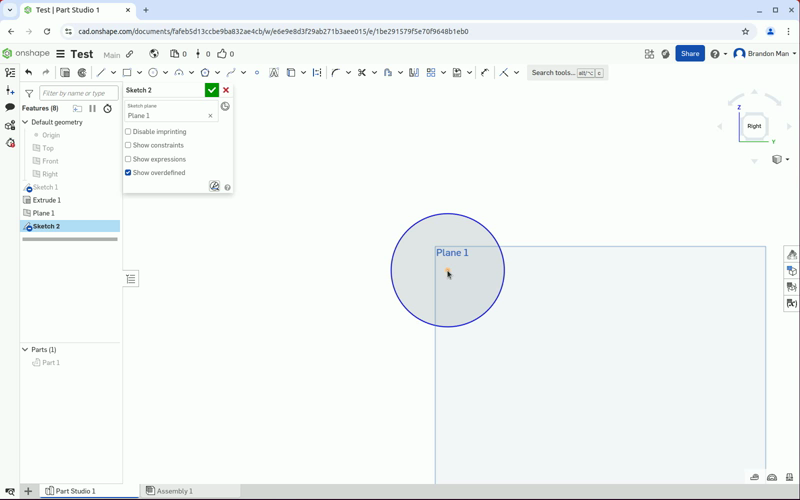
scroll(-6)
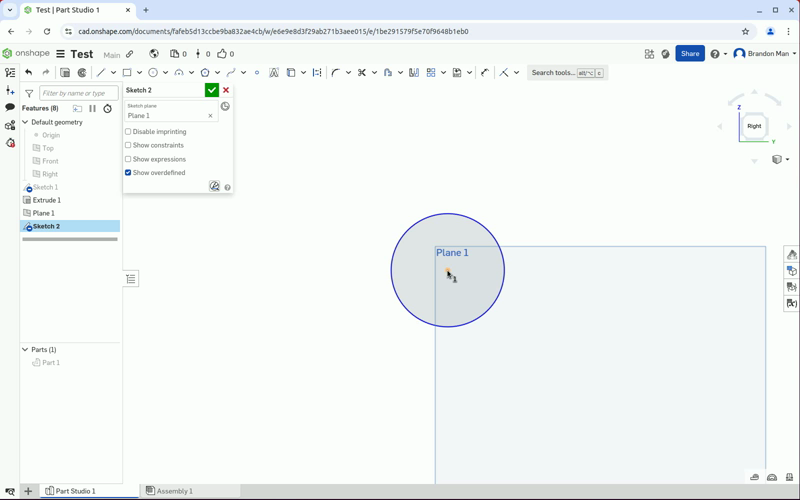
scroll(-6)
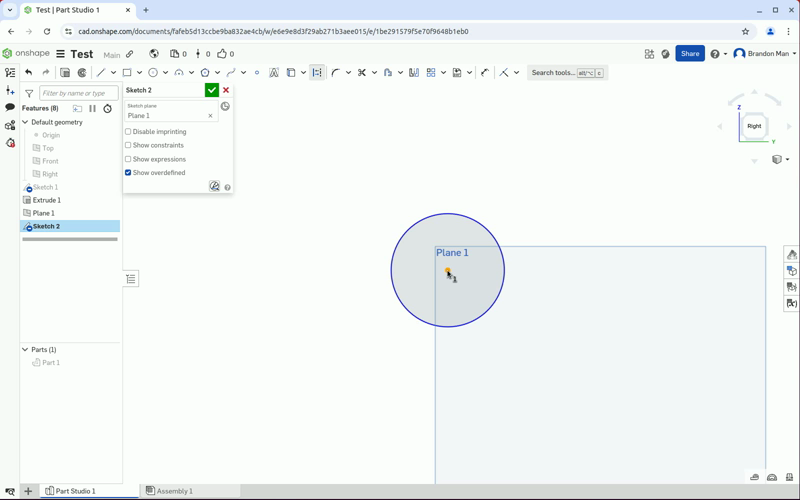
scroll(-6)
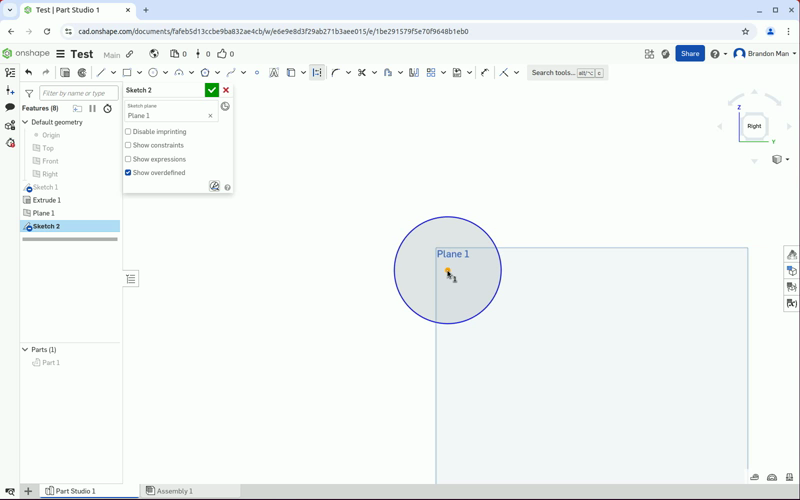
scroll(-6)
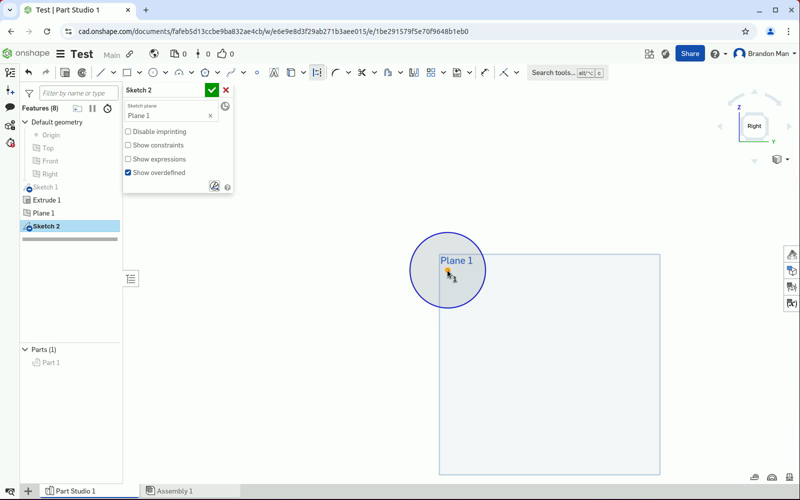
scroll(-6)
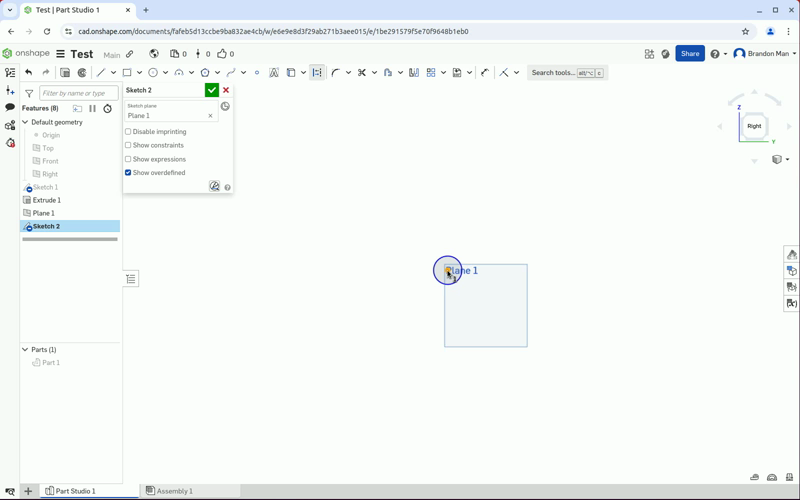
scroll(-6)
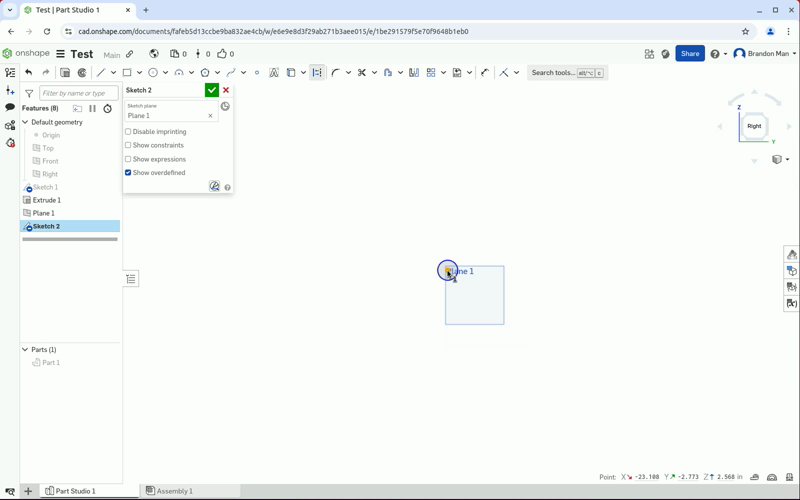
scroll(-6)
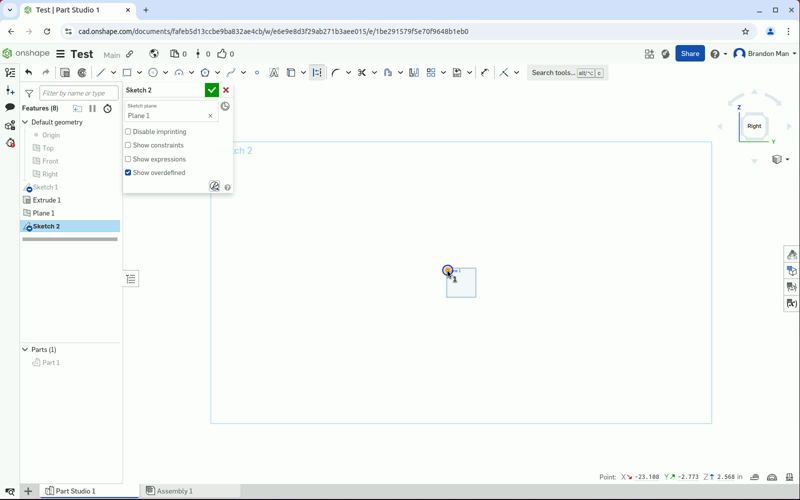
mouse_move(73, 352)
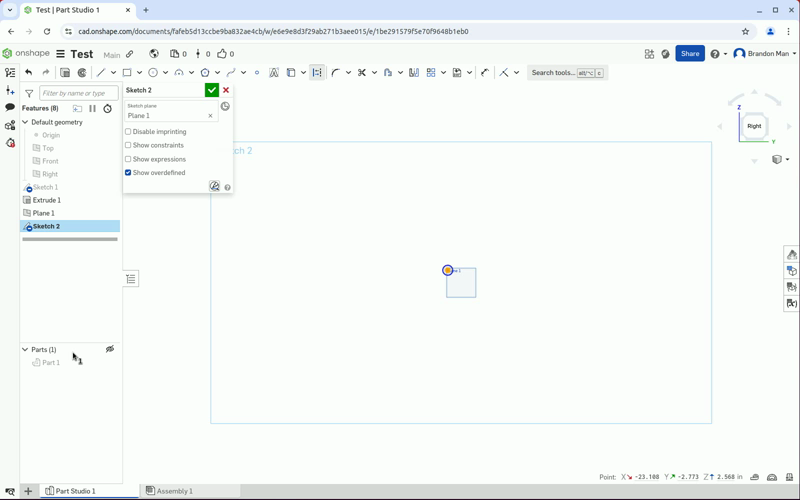
key(shift+y)
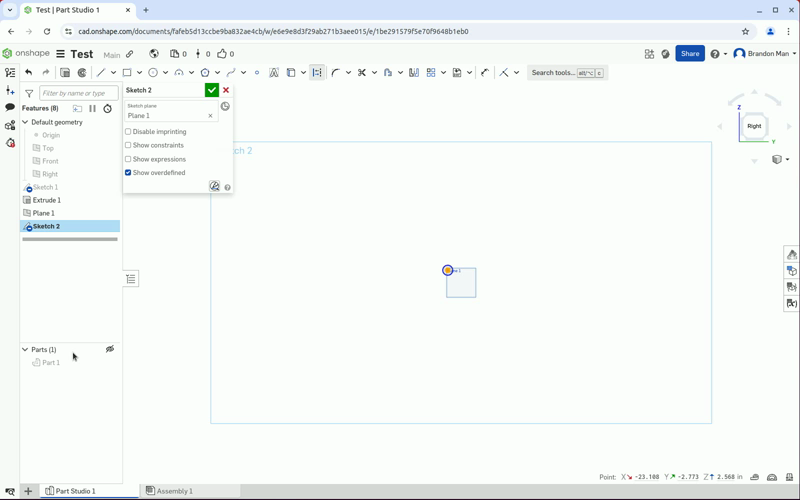
key(shift+e)
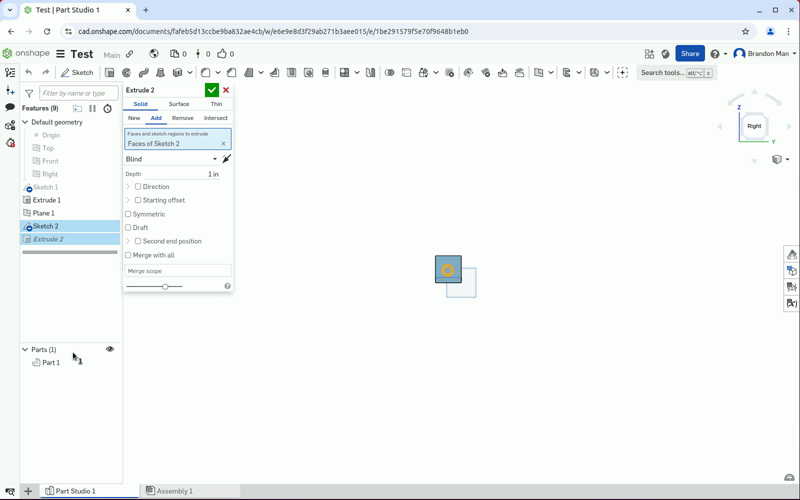
mouse_move(143, 106)
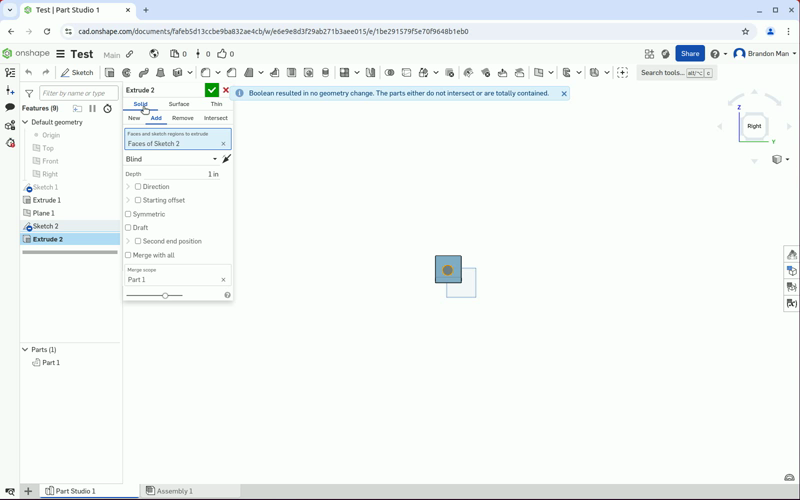
click(143, 106)
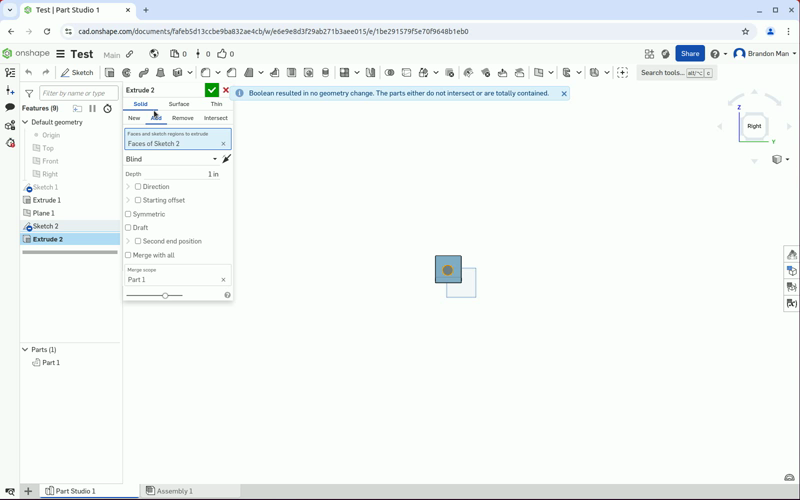
mouse_move(186, 120)
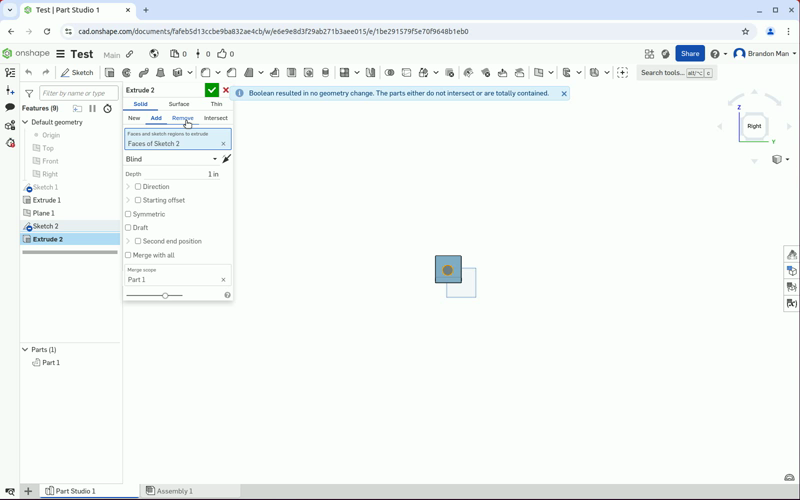
click(186, 120)
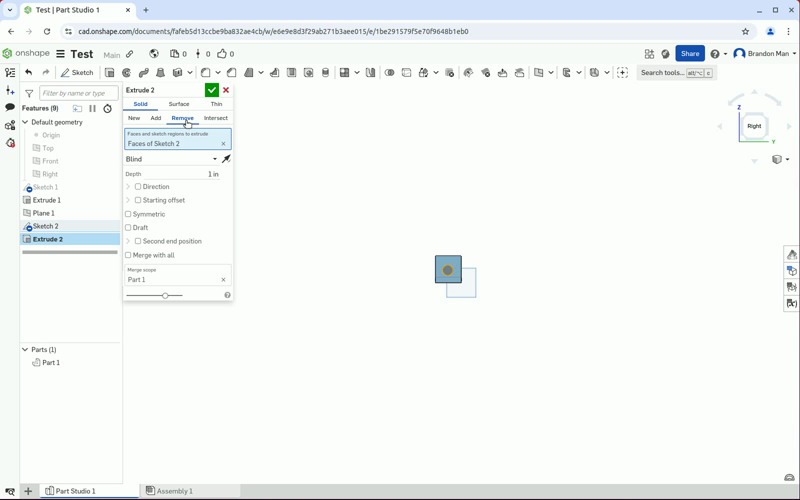
key(tab, 4)
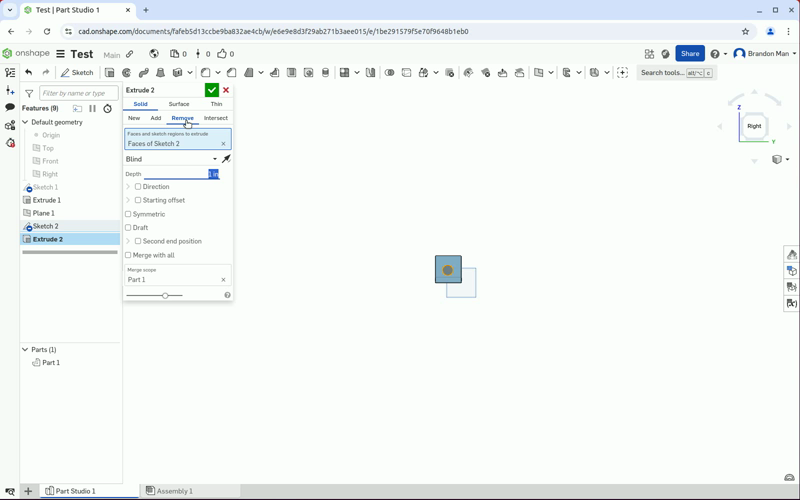
text(10.591)
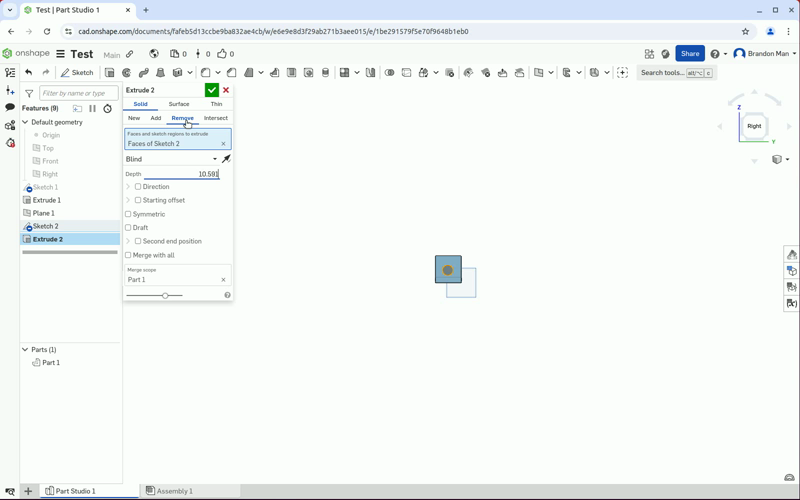
key(tab, 6)
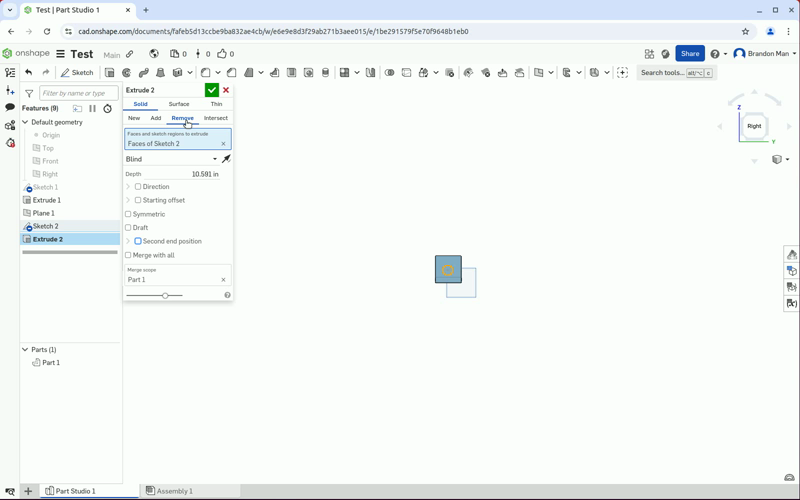
key(space)
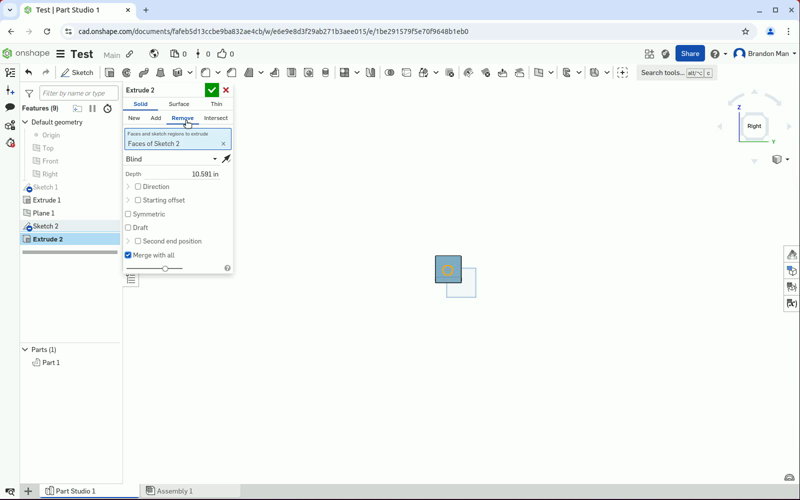
key(enter)
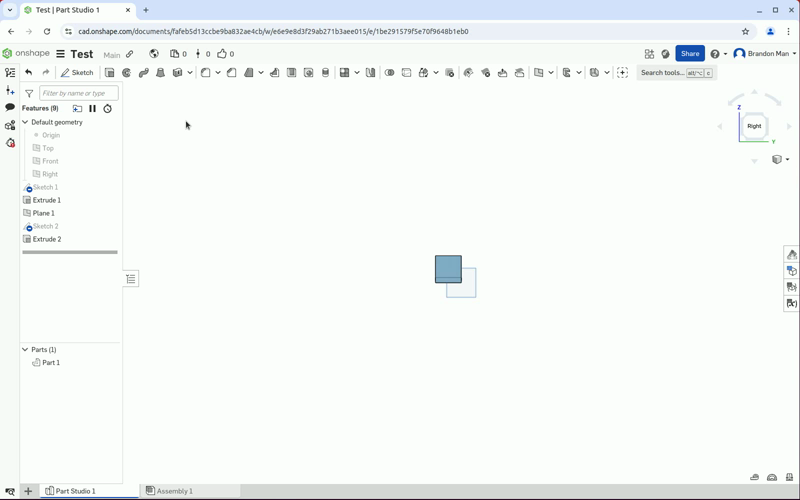
key(shift+h)
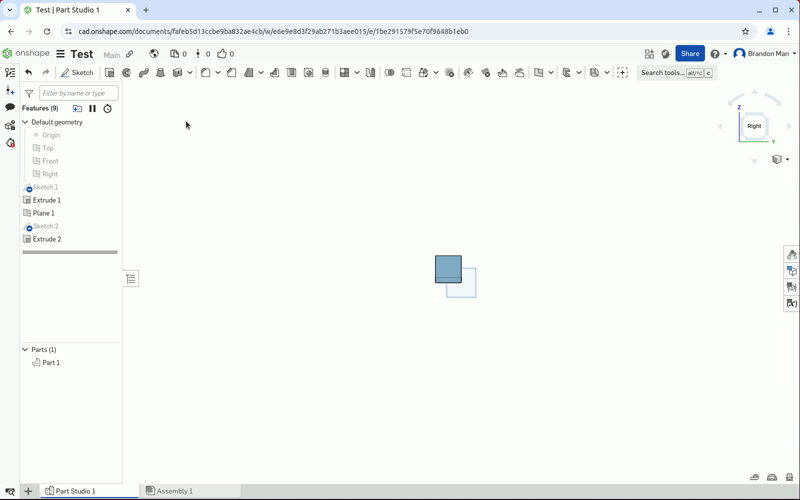
key(shift+h)
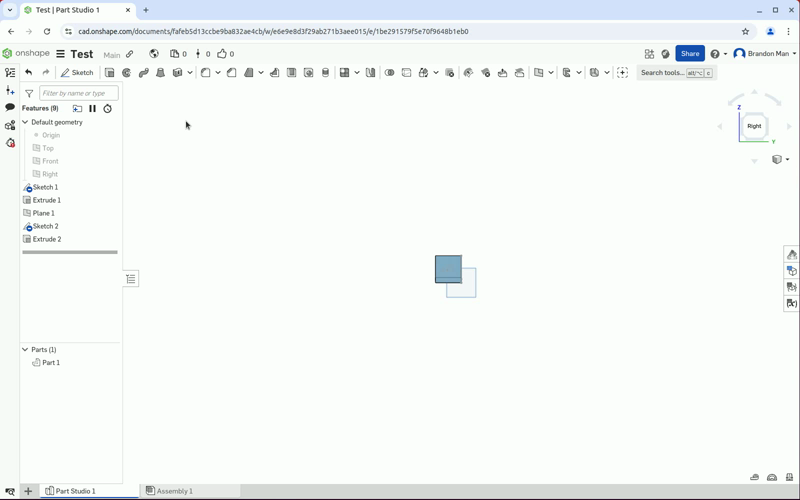
key(shift+7)
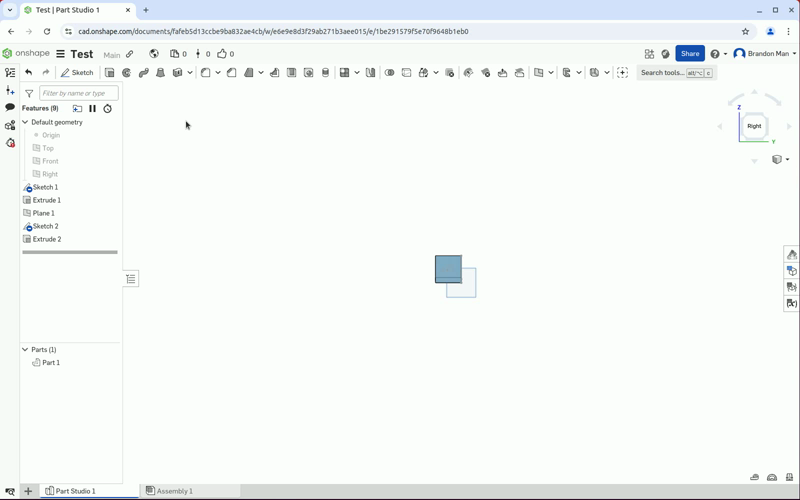
key(right, 2)
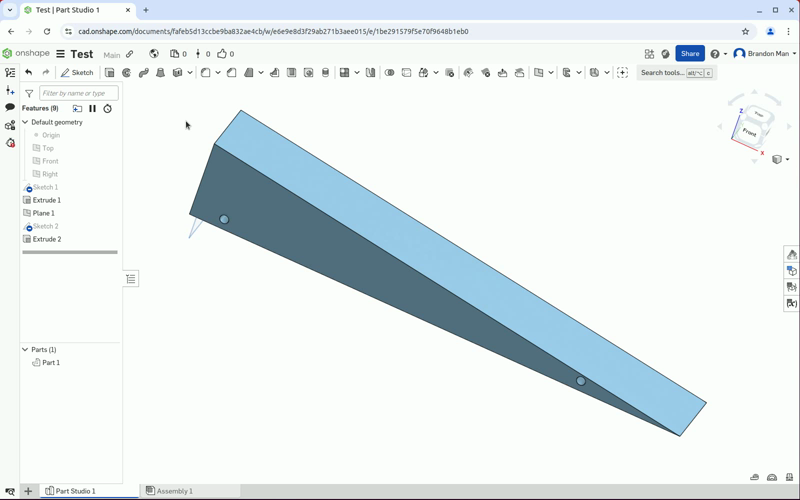
key(down, 2)
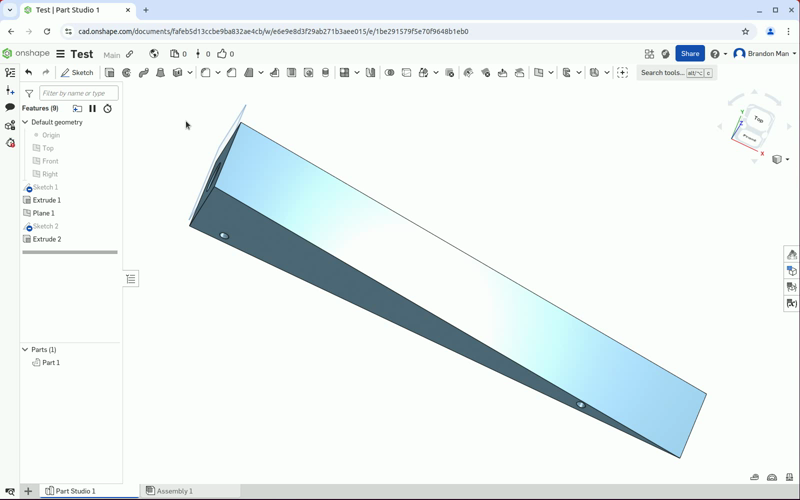
key(up, 2)
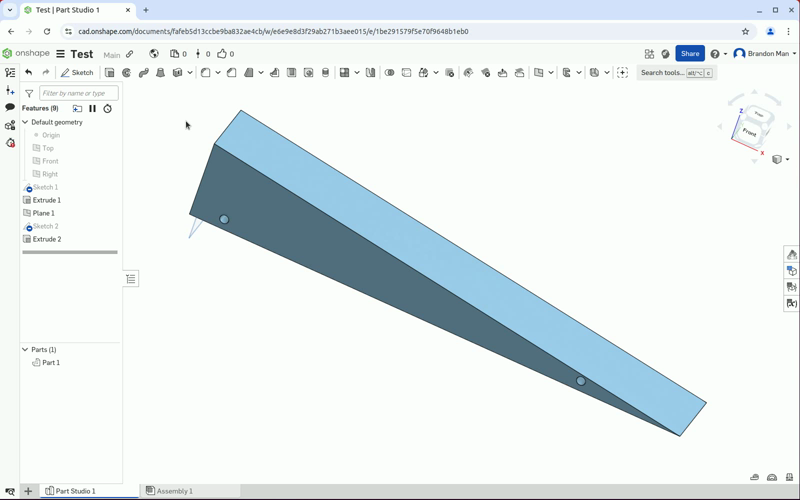
key(left, 2)
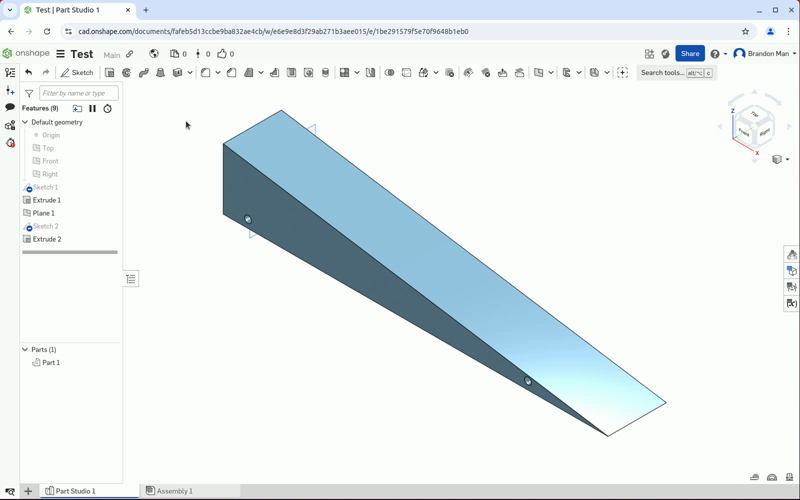
mouse_move(73, 189)
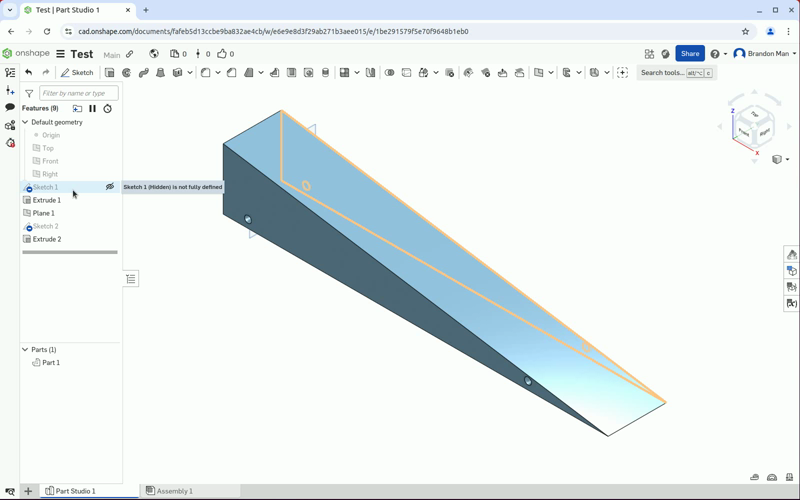
click(73, 189)